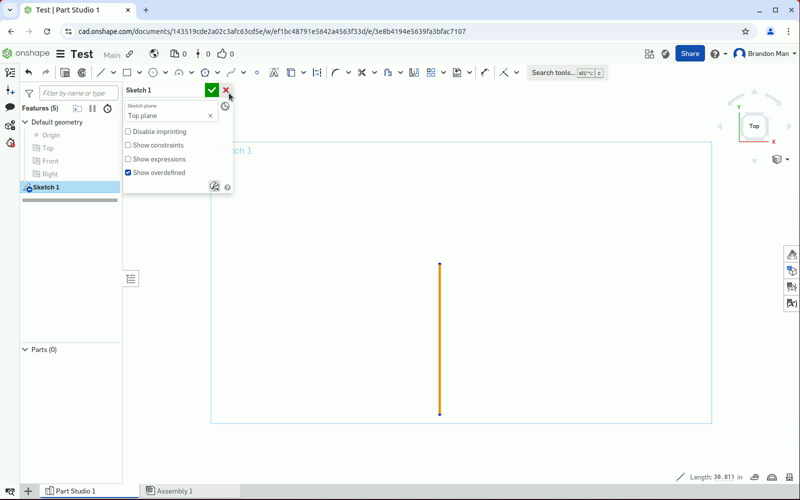
key(shift+h)
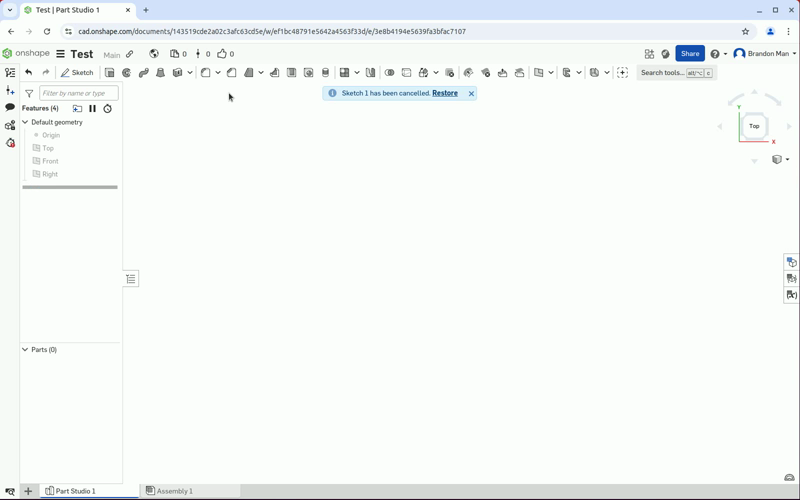
mouse_move(73, 352)
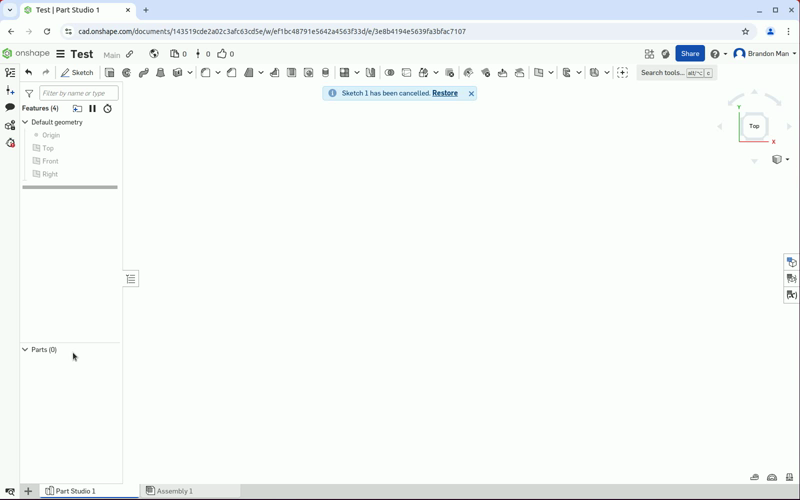
key(y)
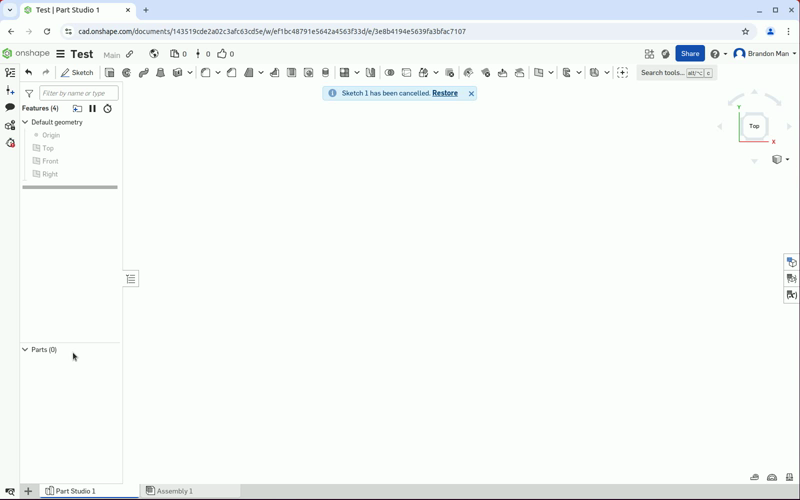
key(shift+p)
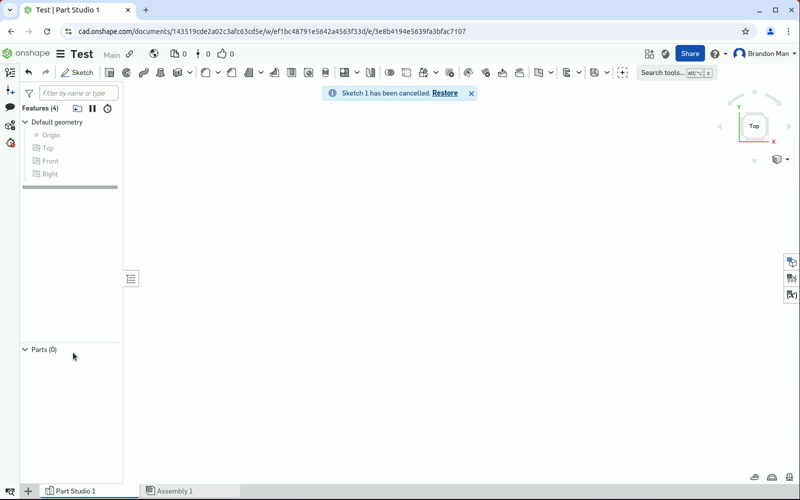
key(space)
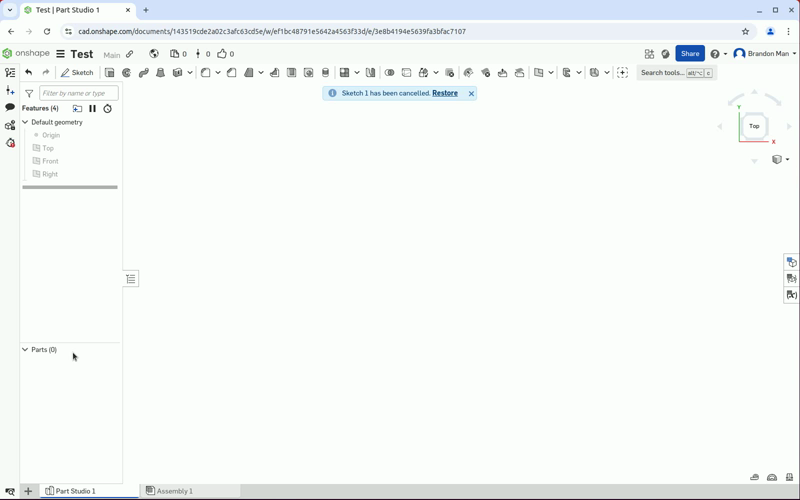
key_down(shift)
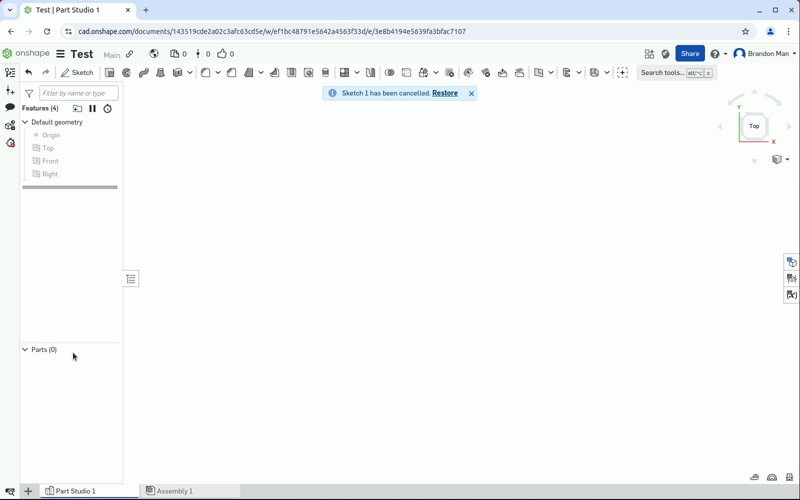
key(up)
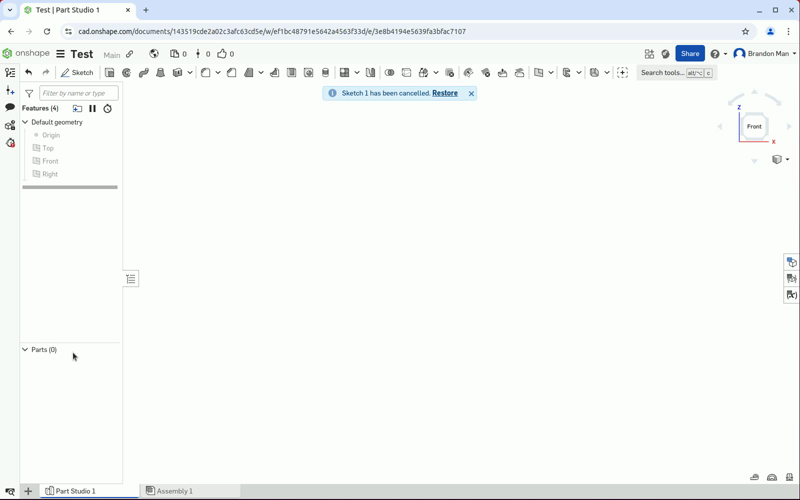
key_up(shift)
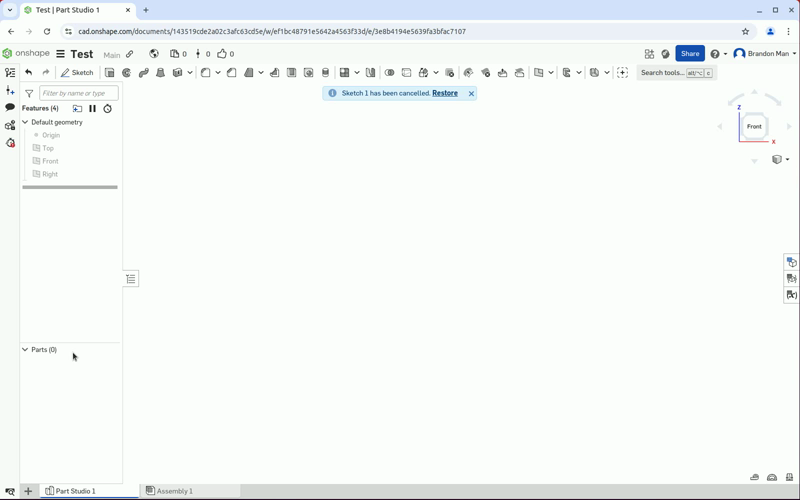
key(space)
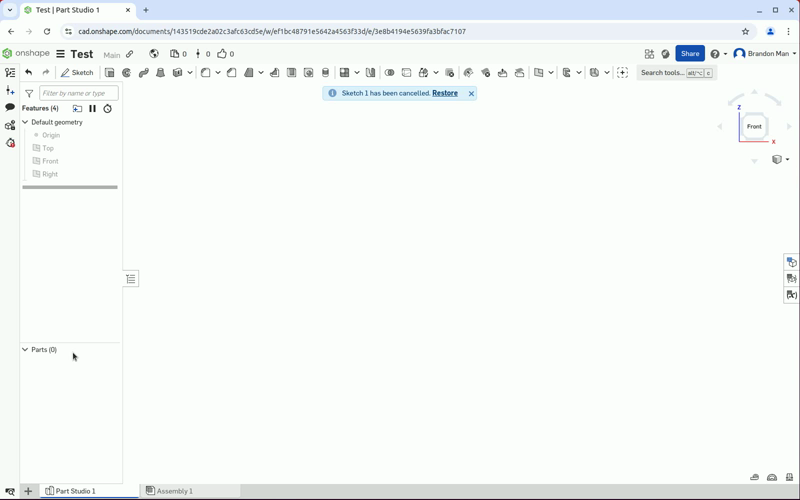
key_down(shift)
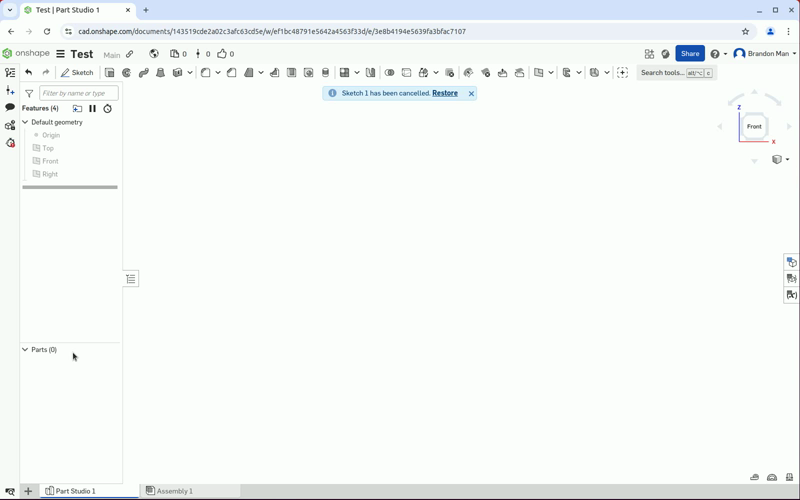
key(left)
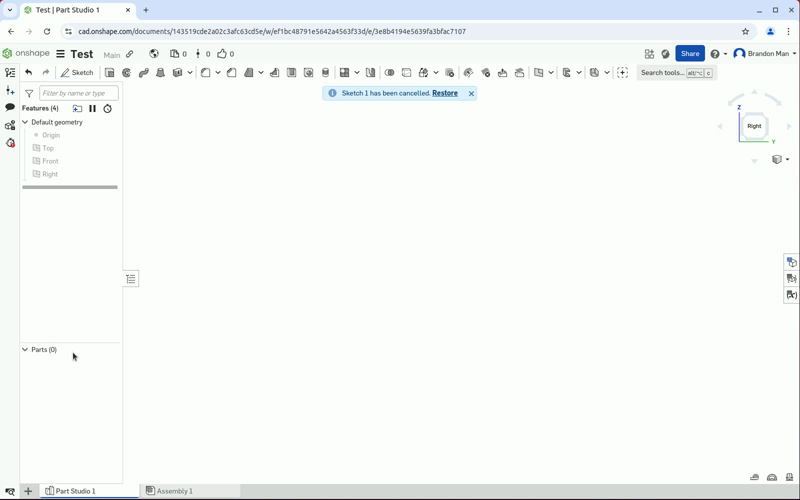
key_up(shift)
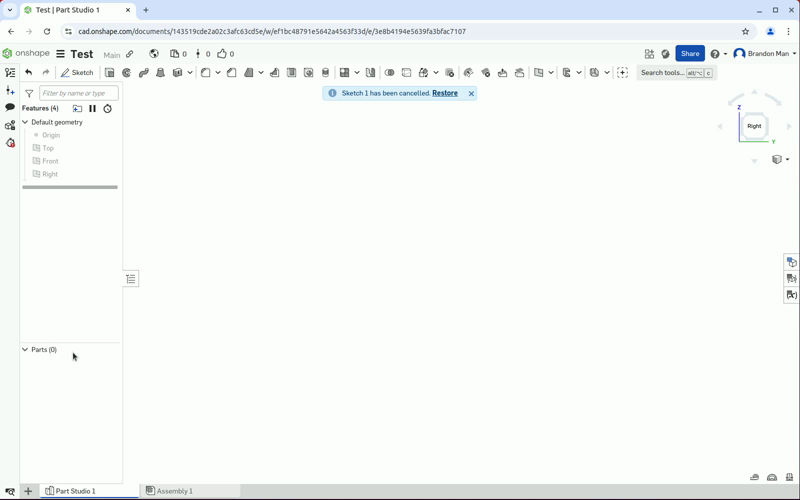
mouse_move(73, 352)
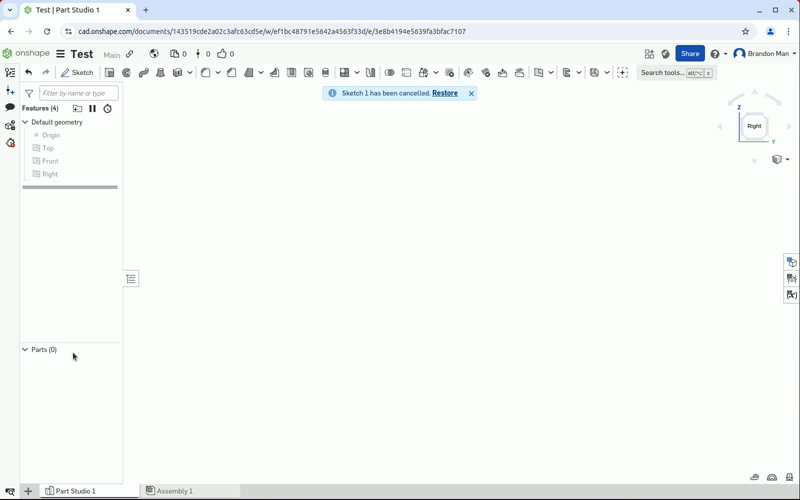
key(shift+y)
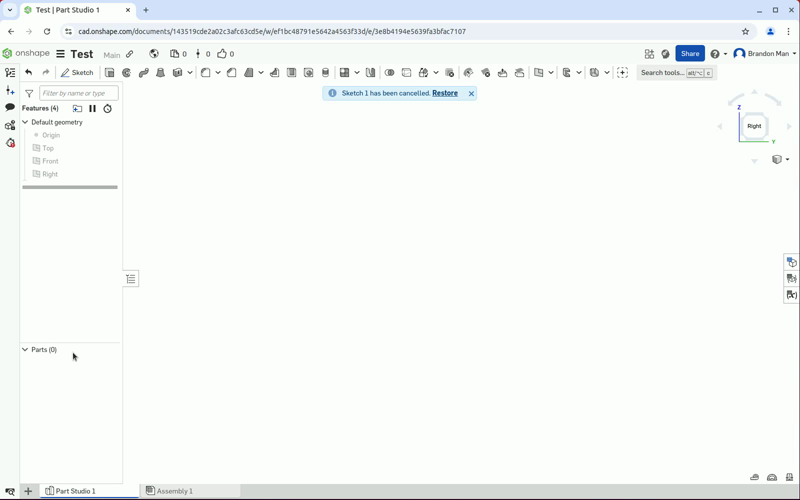
key(shift+s)
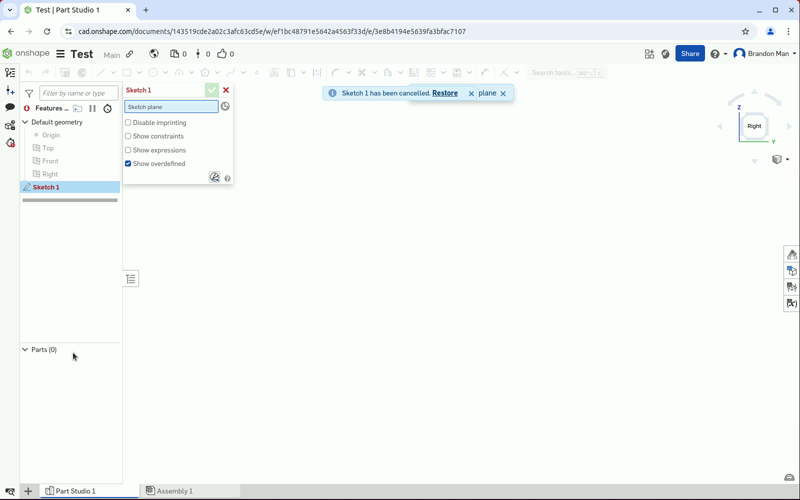
mouse_move(73, 176)
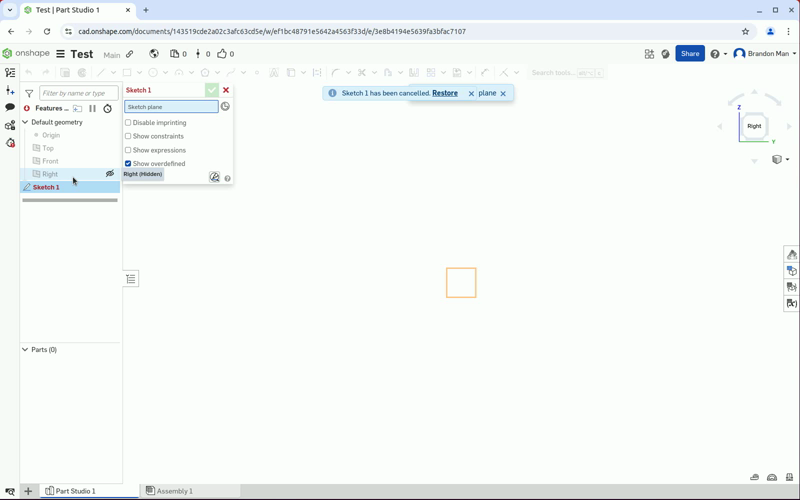
click(73, 176)
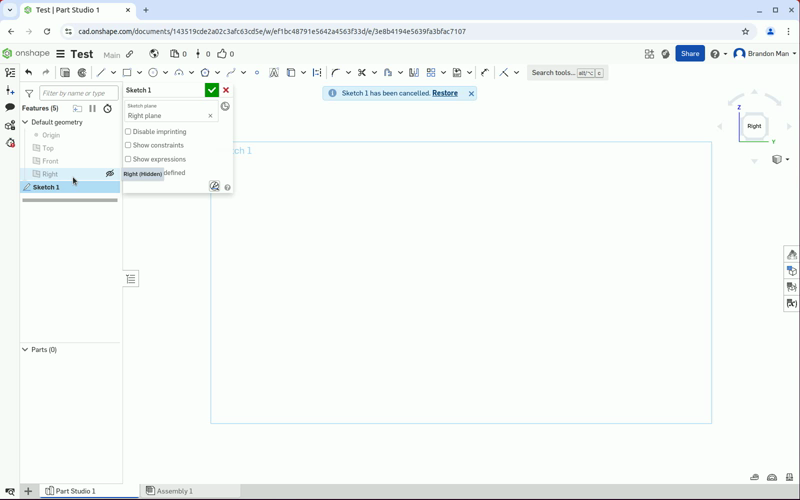
mouse_move(73, 352)
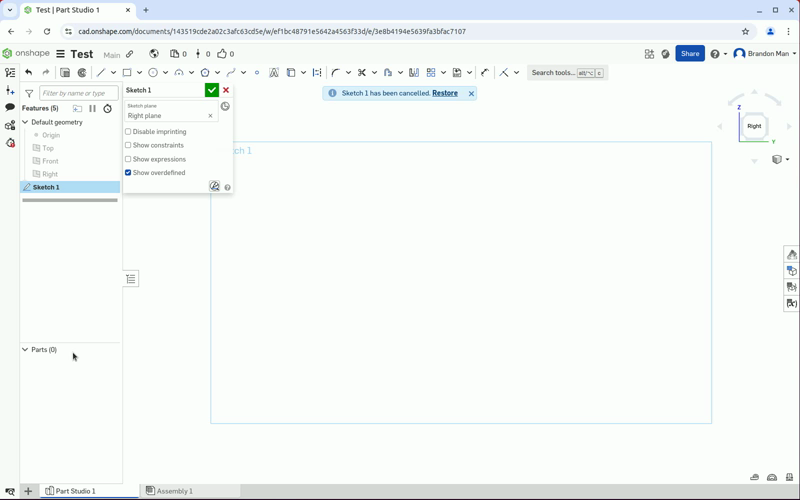
key(y)
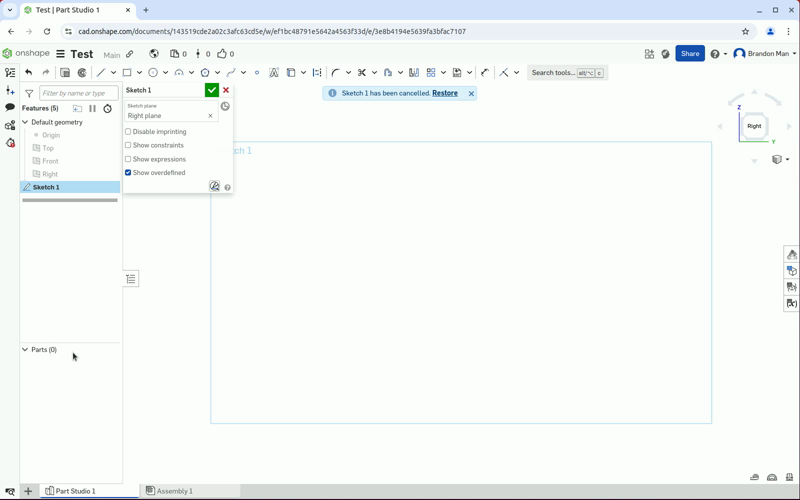
key(c)
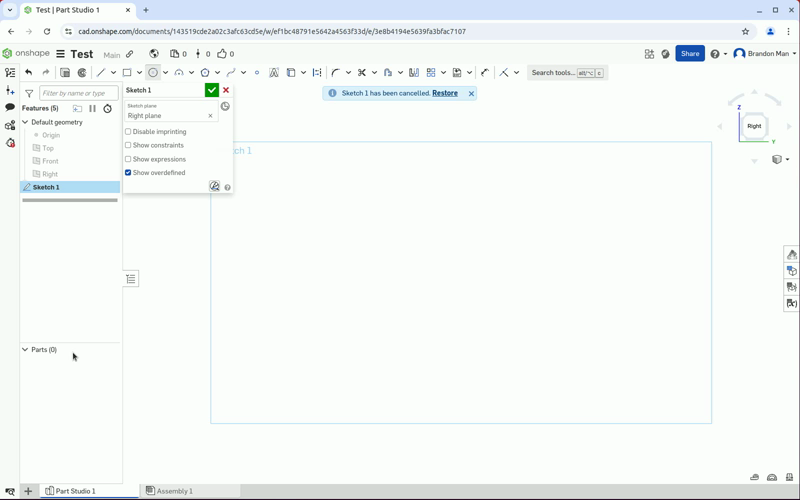
key_down(shift)
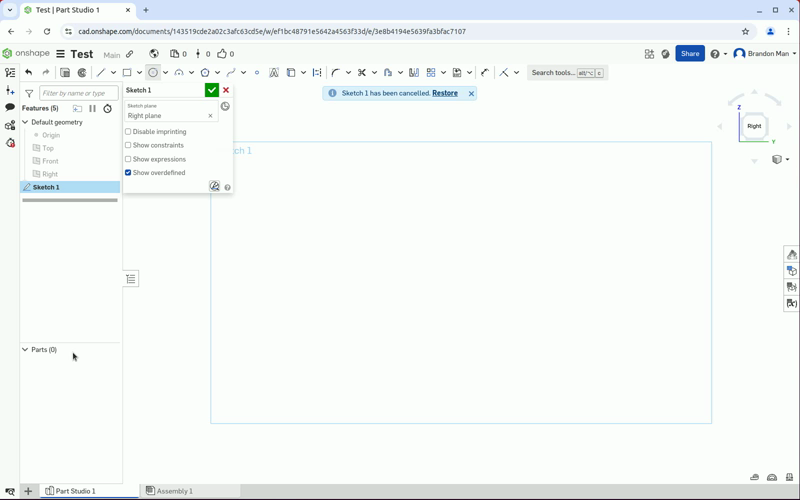
mouse_move(461, 282)
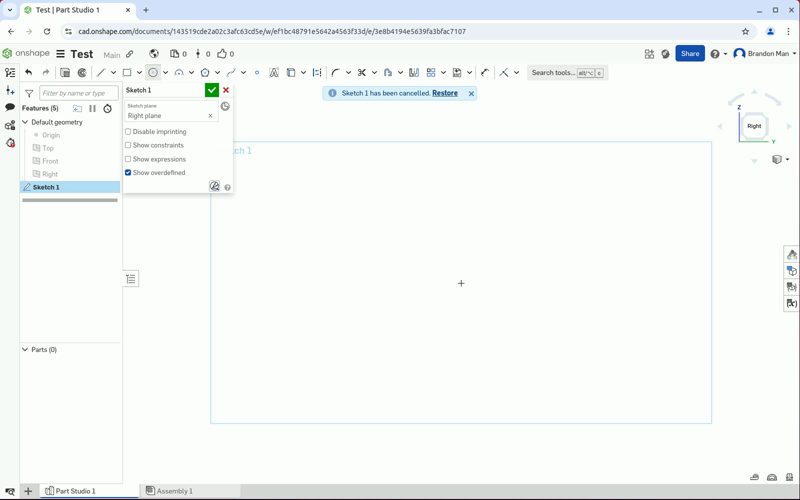
click(461, 282)
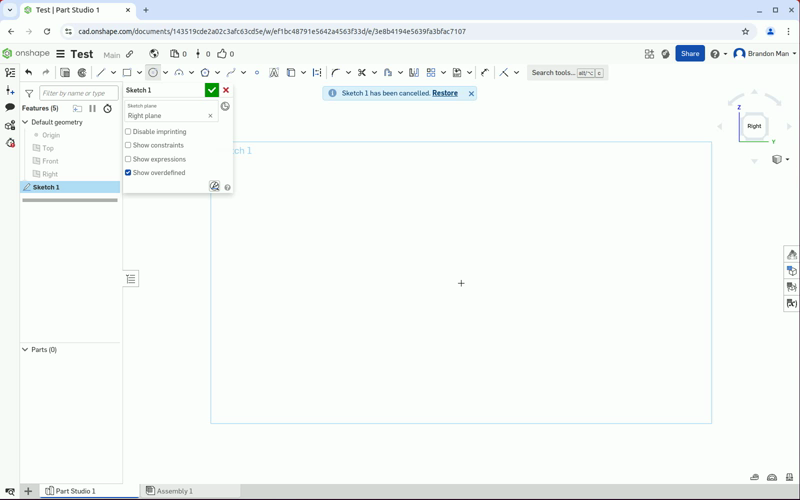
key_up(shift)
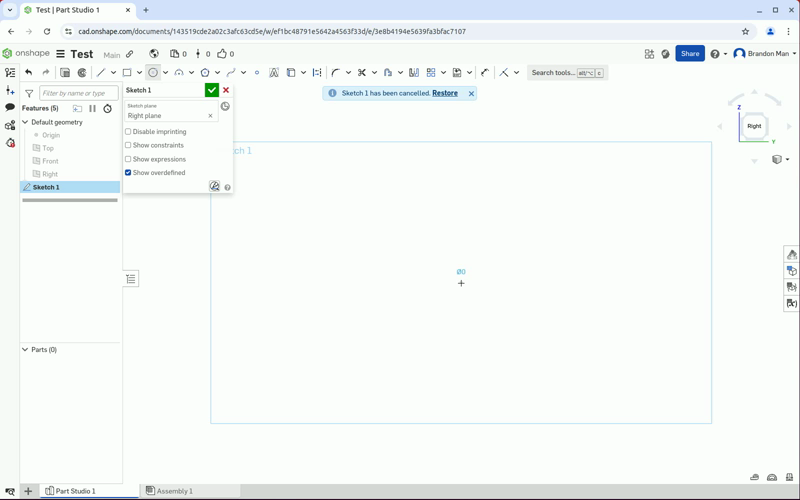
mouse_move(574, 282)
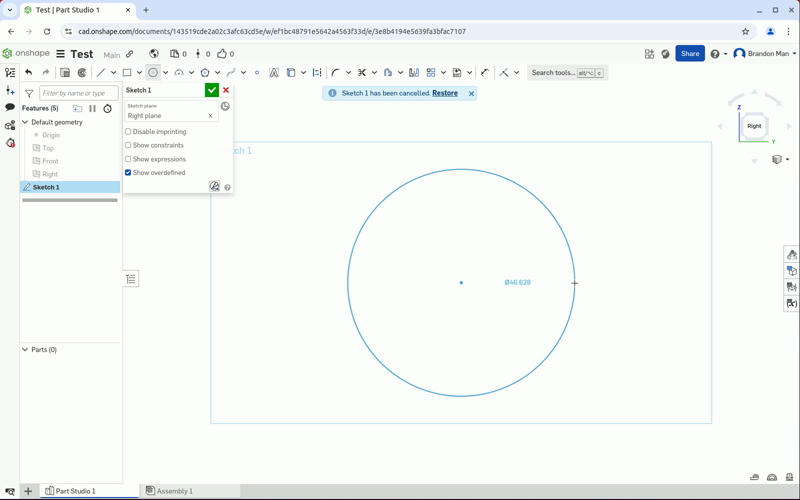
click(574, 282)
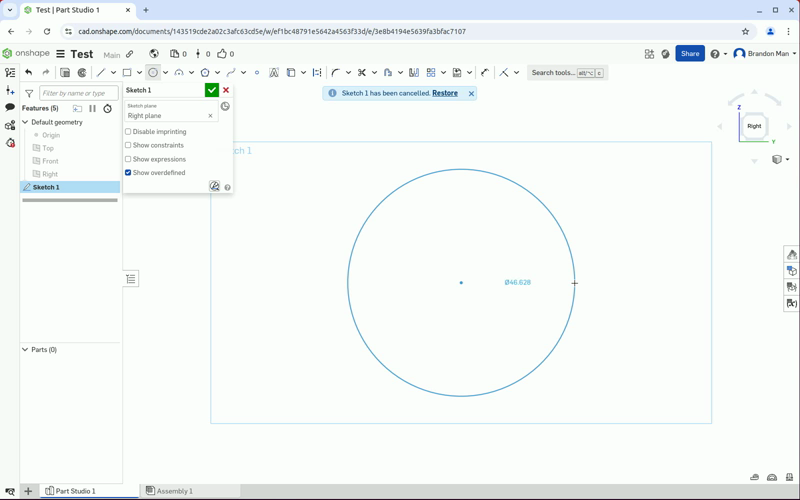
key(esc)
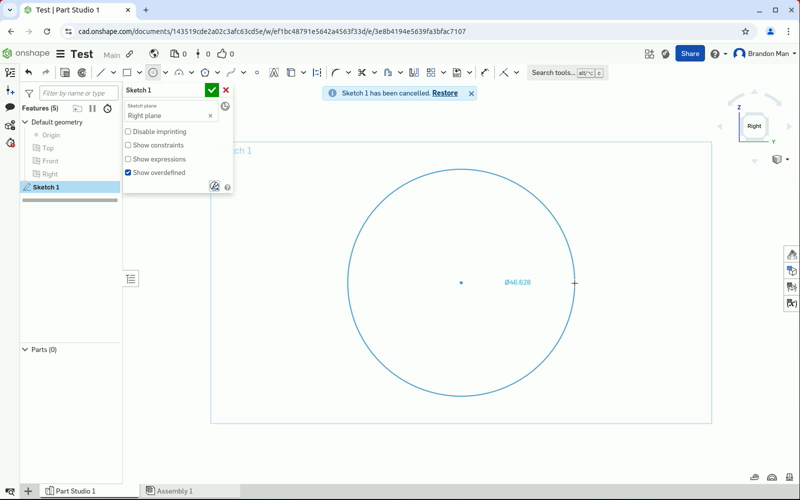
mouse_move(501, 252)
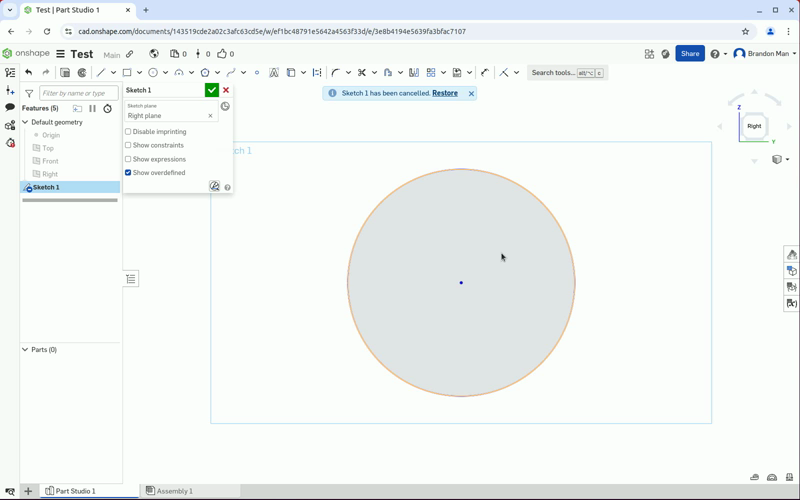
click(501, 252)
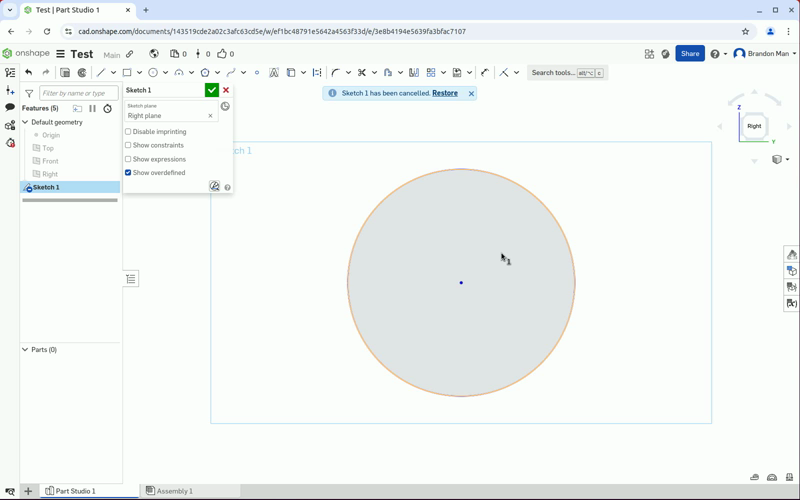
mouse_move(73, 352)
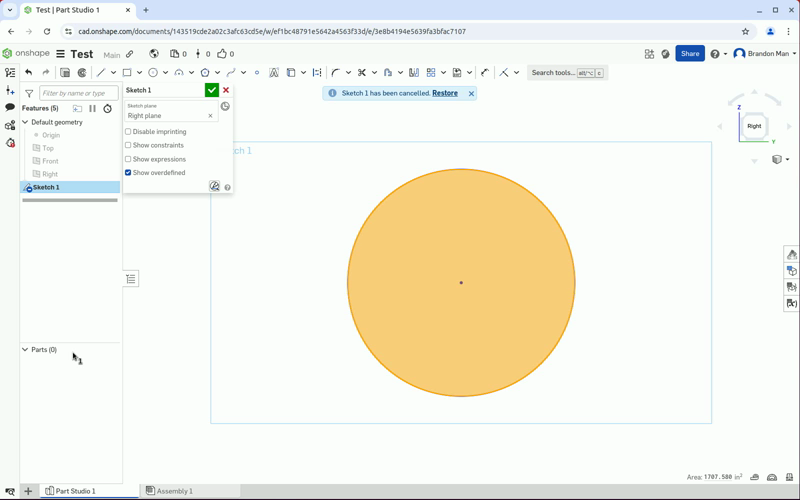
key(shift+y)
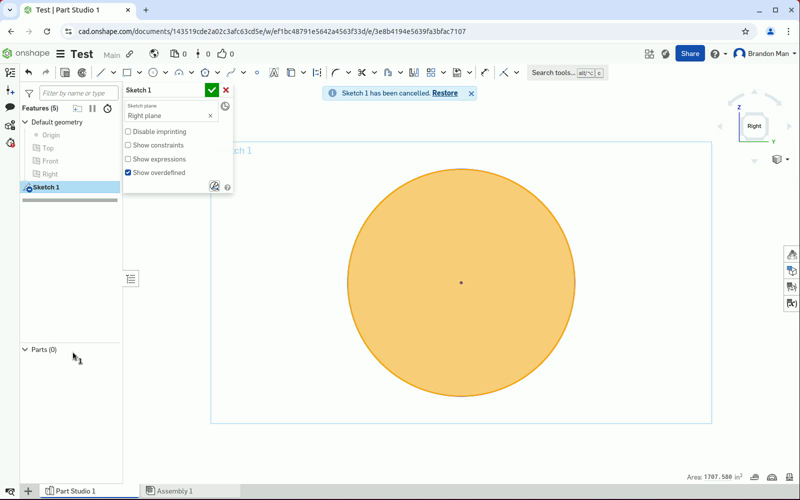
key(shift+e)
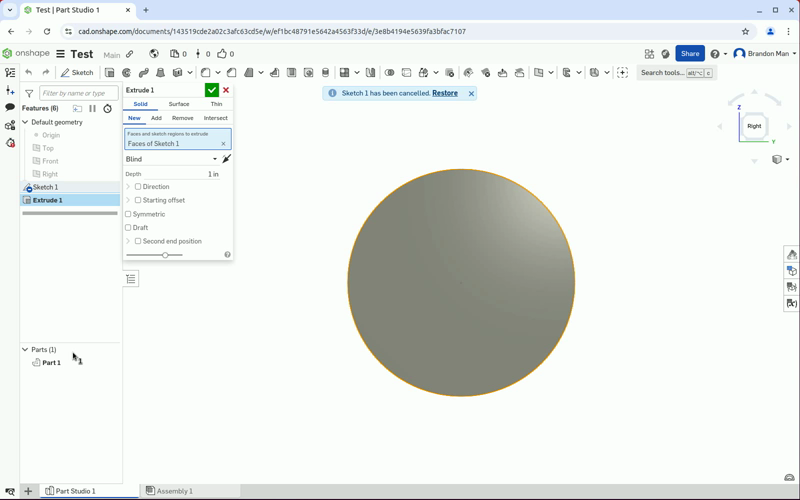
mouse_move(143, 106)
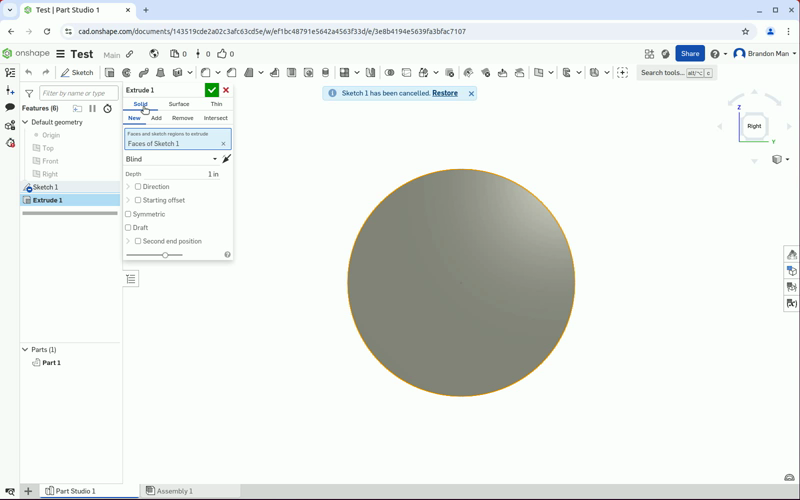
click(143, 106)
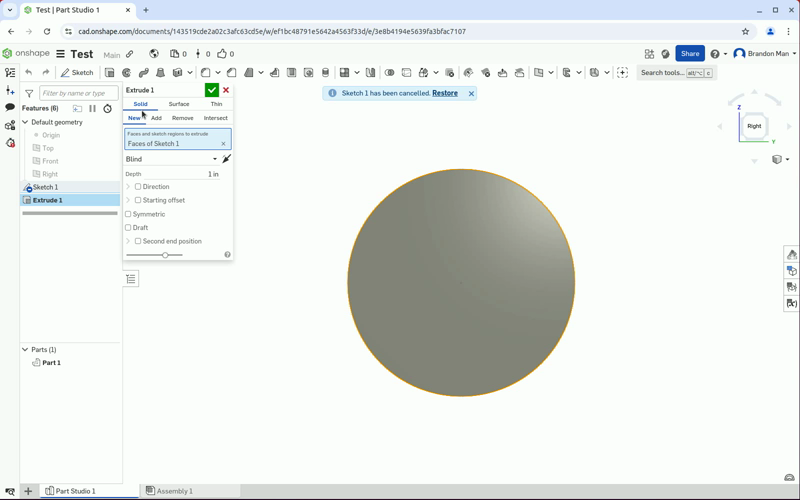
mouse_move(137, 120)
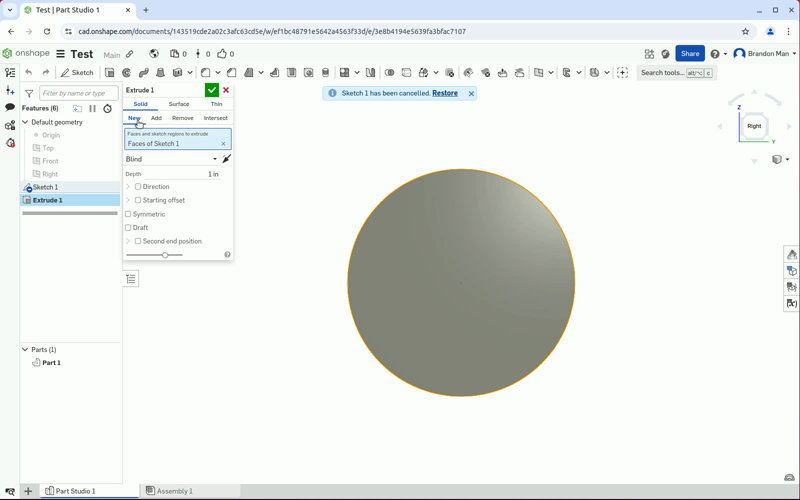
click(137, 120)
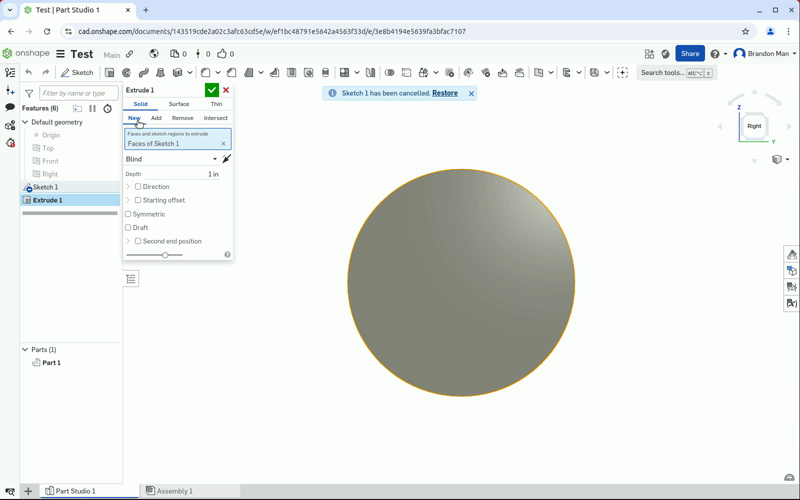
key(tab, 4)
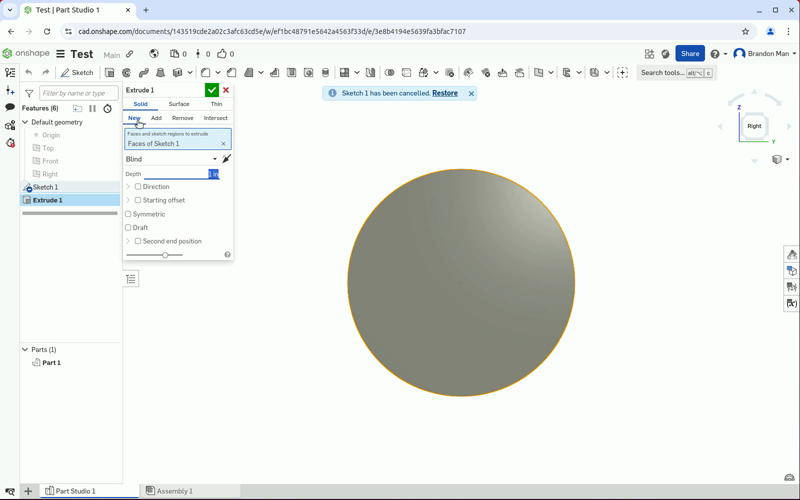
text(3.611)
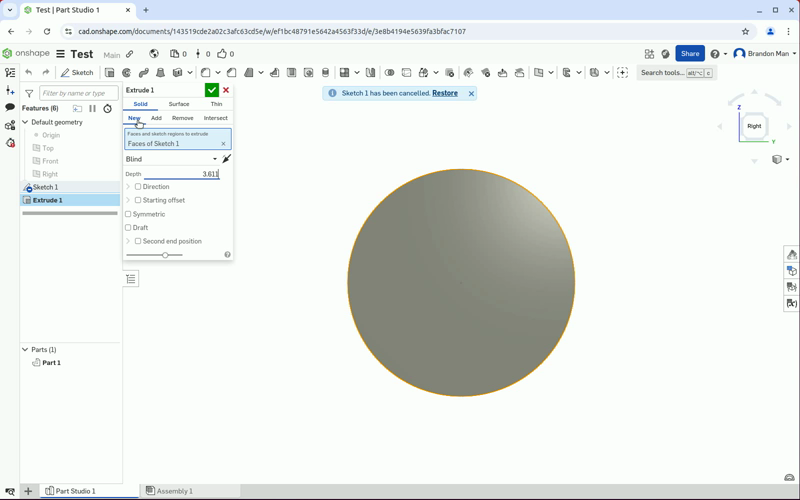
key(enter)
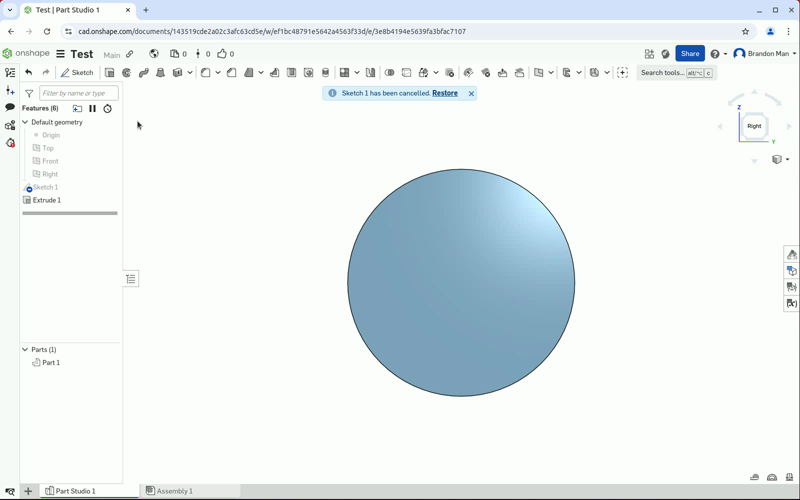
key(shift+h)
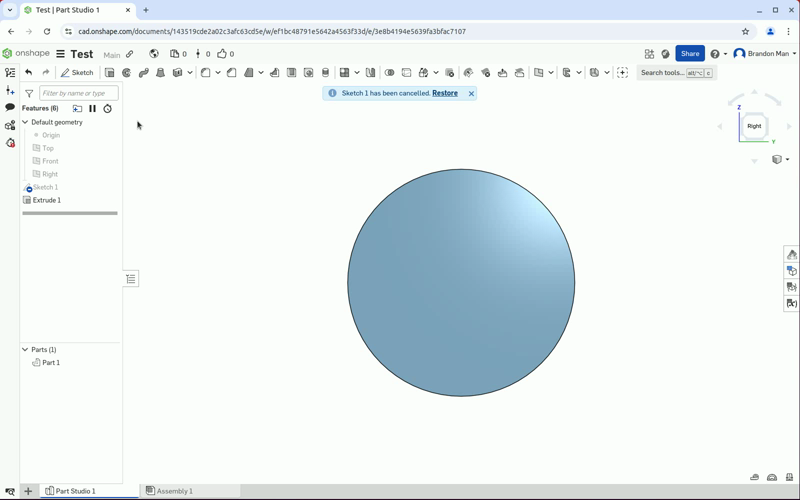
key(shift+h)
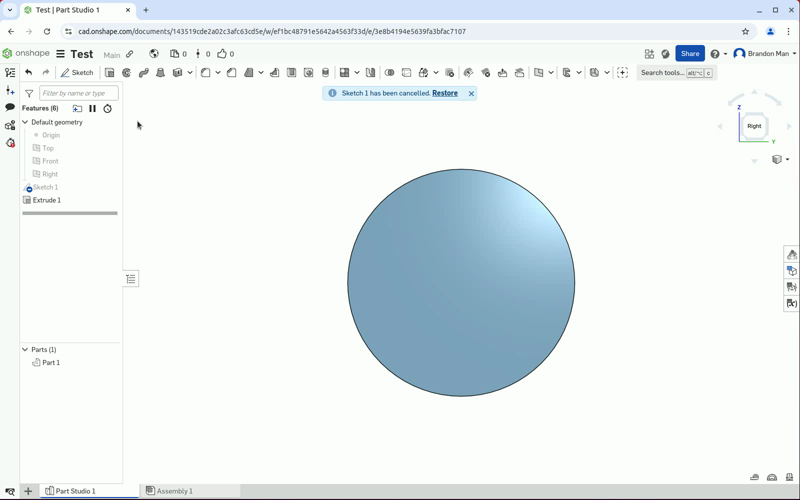
mouse_move(73, 189)
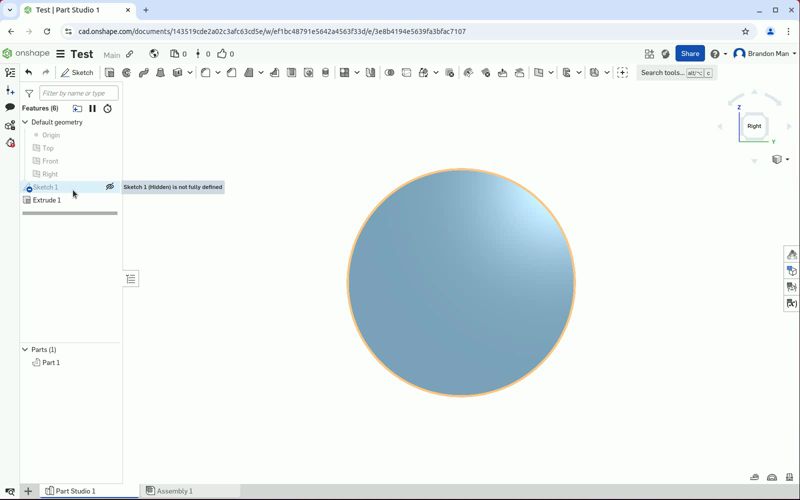
click(73, 189)
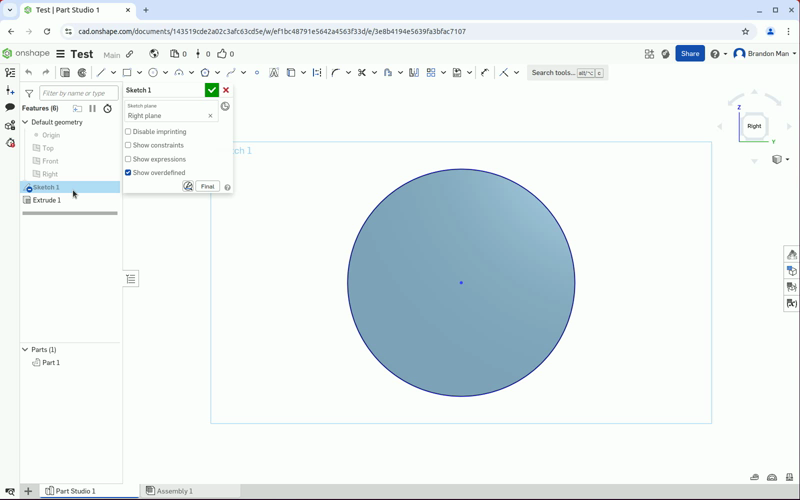
mouse_move(229, 92)
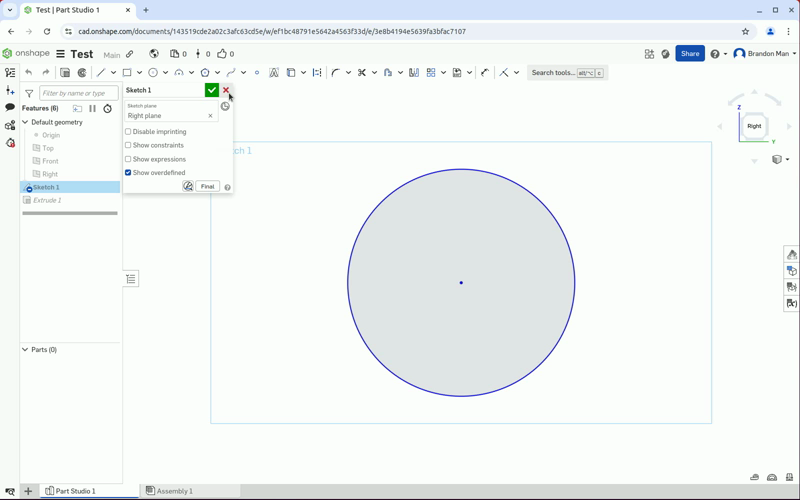
click(229, 92)
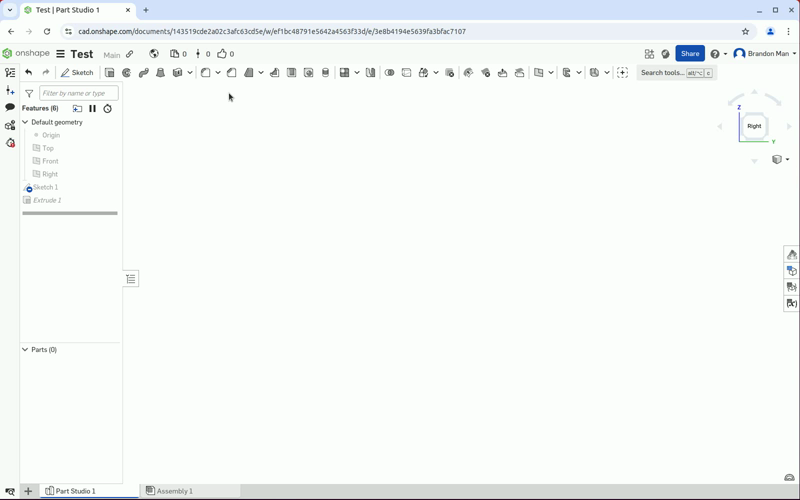
mouse_move(541, 75)
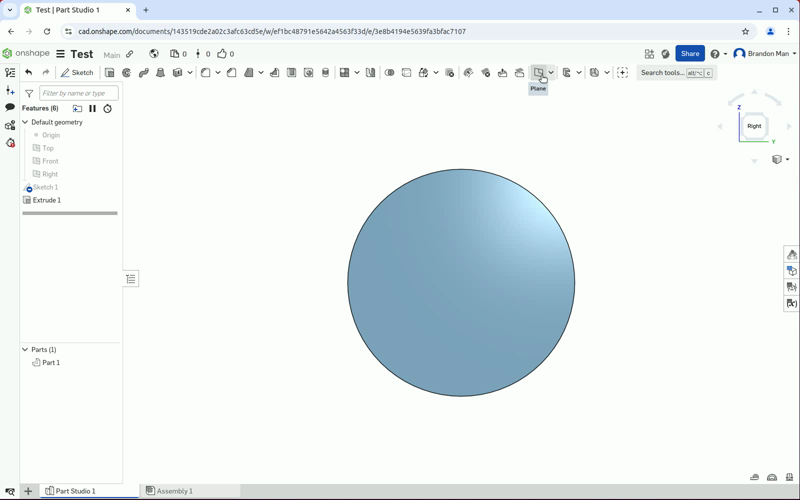
click(541, 75)
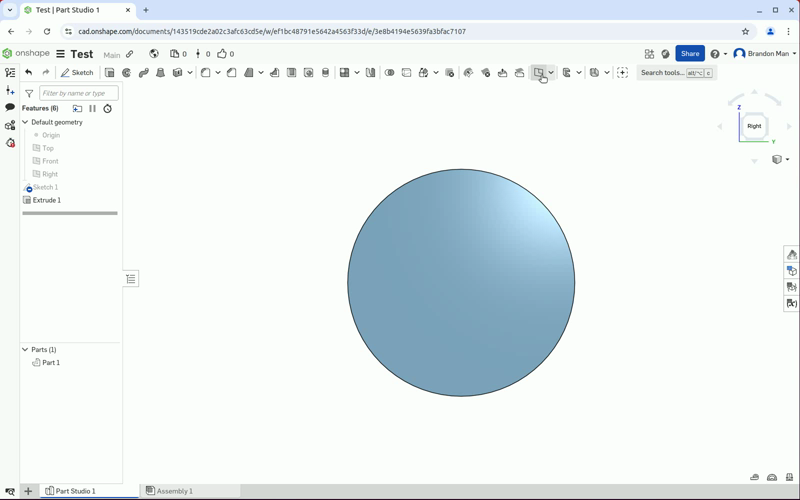
mouse_move(73, 176)
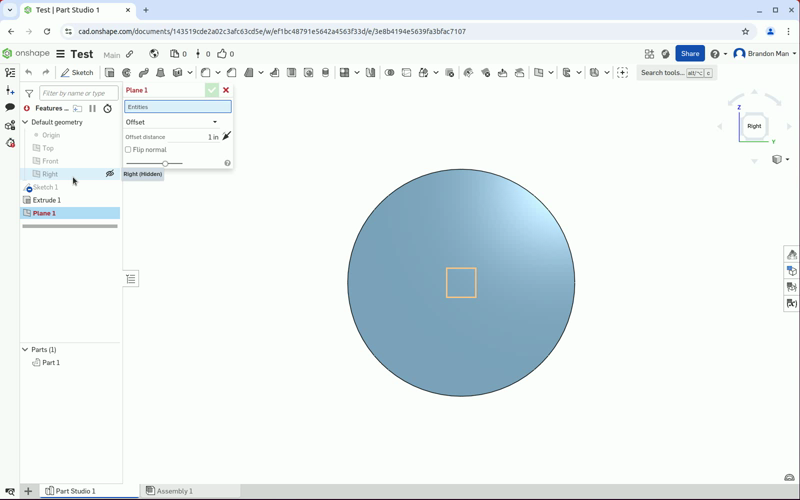
click(73, 176)
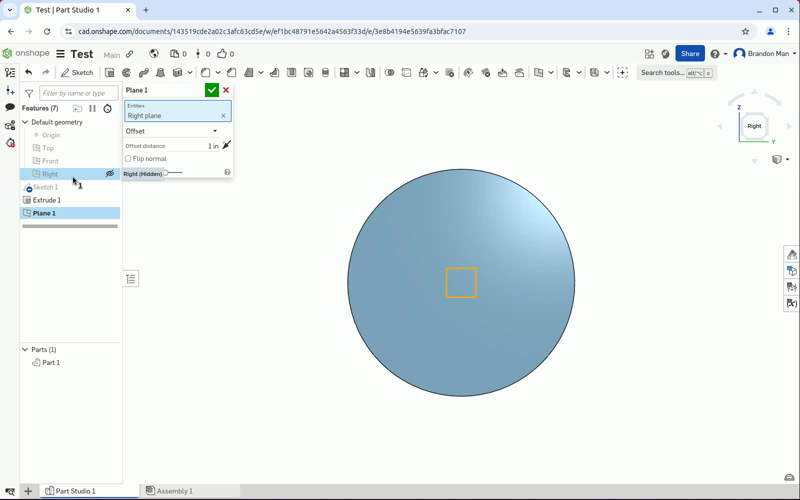
key(tab, 2)
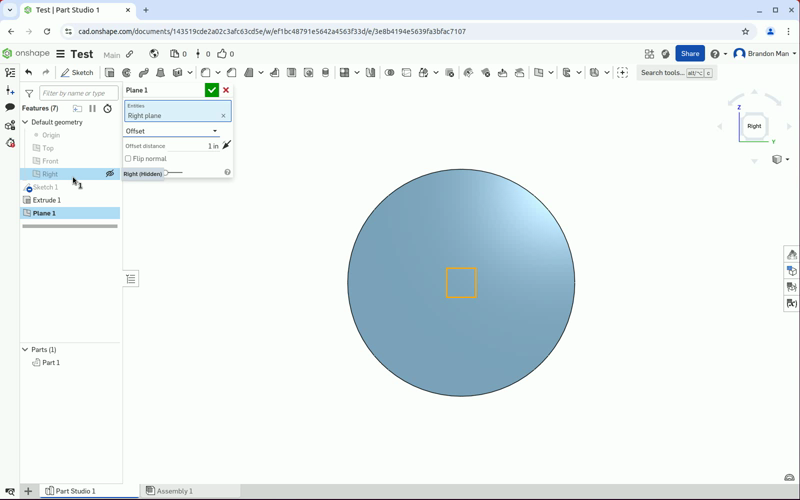
text(3.605)
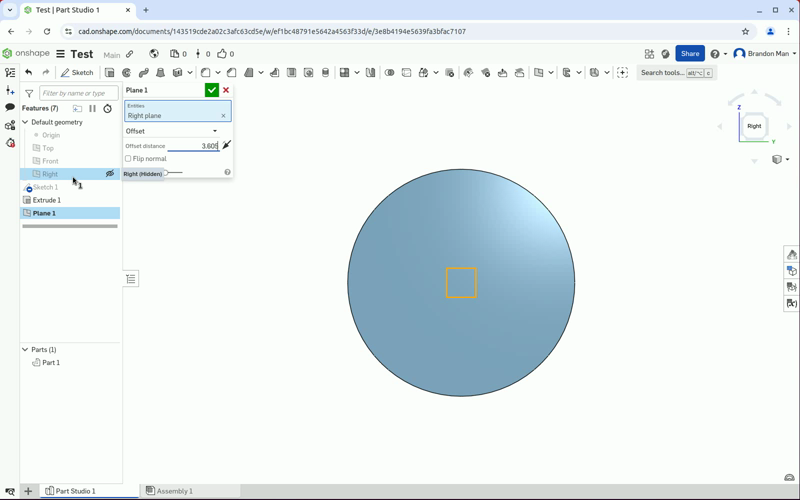
key(enter, 2)
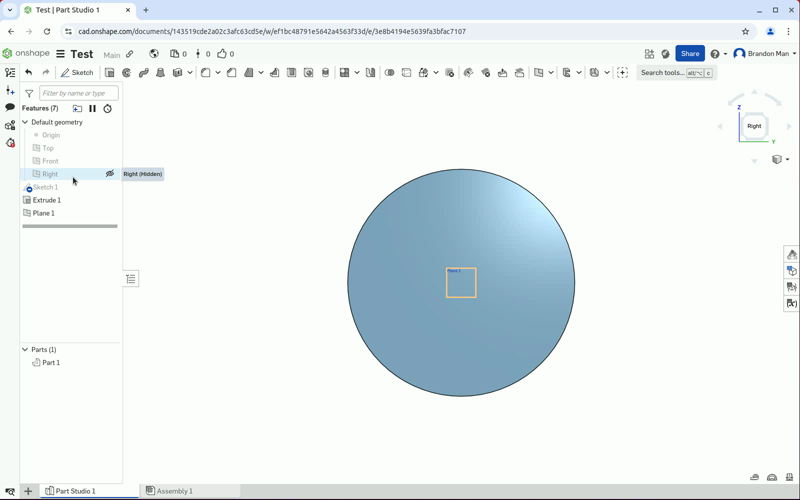
key(shift+s)
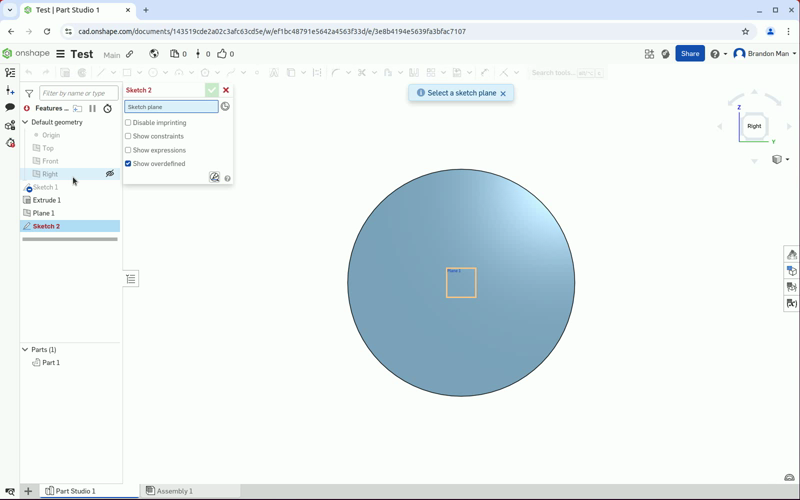
mouse_move(73, 215)
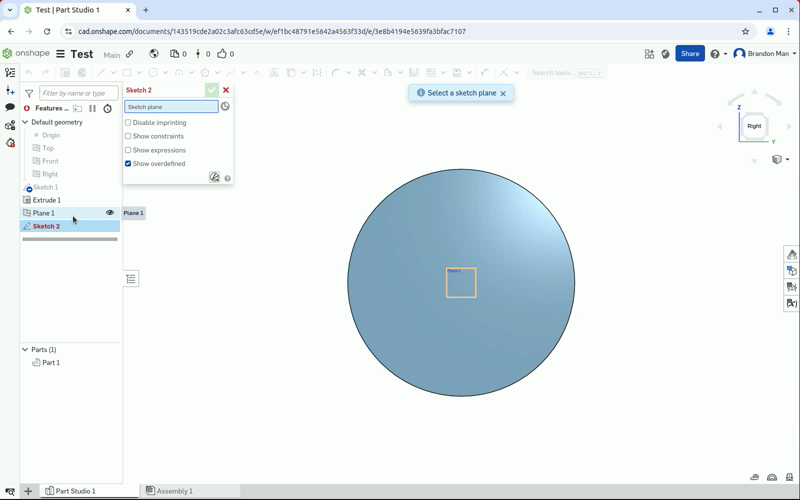
click(73, 215)
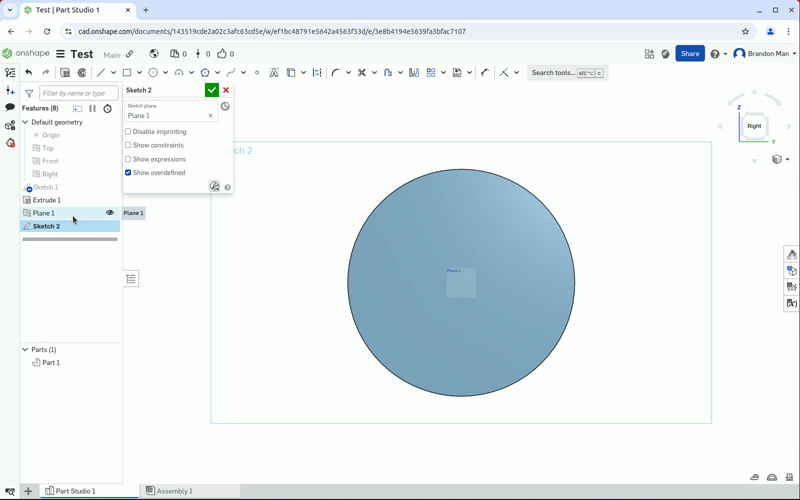
mouse_move(73, 352)
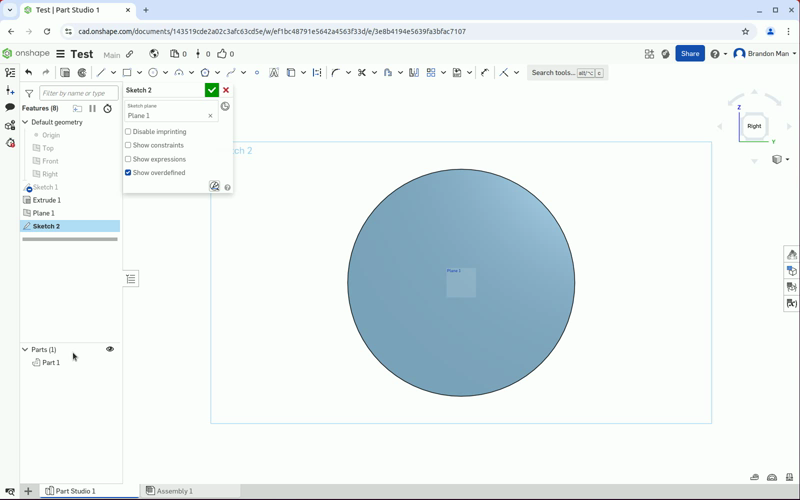
key(y)
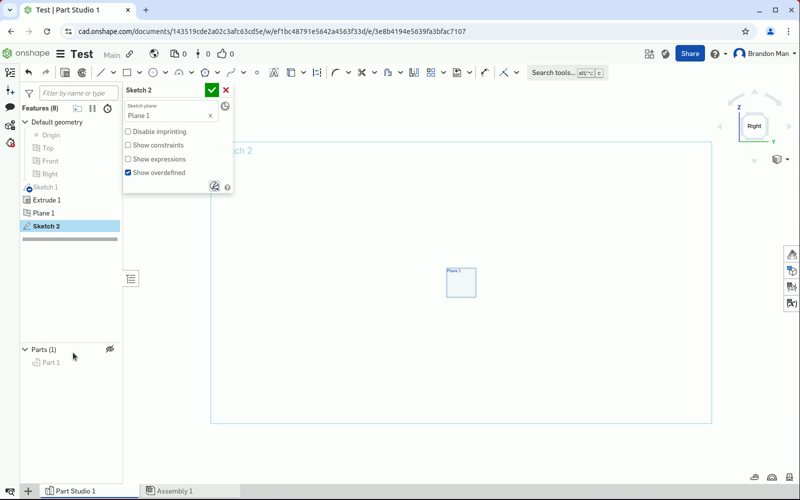
key(c)
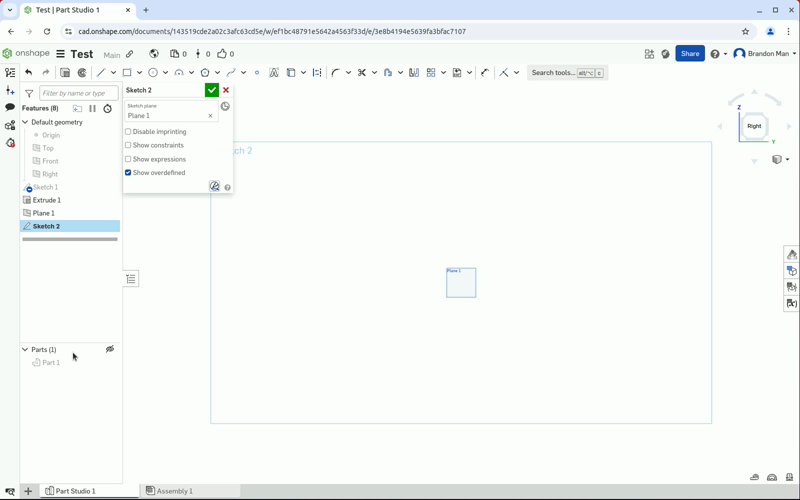
key_down(shift)
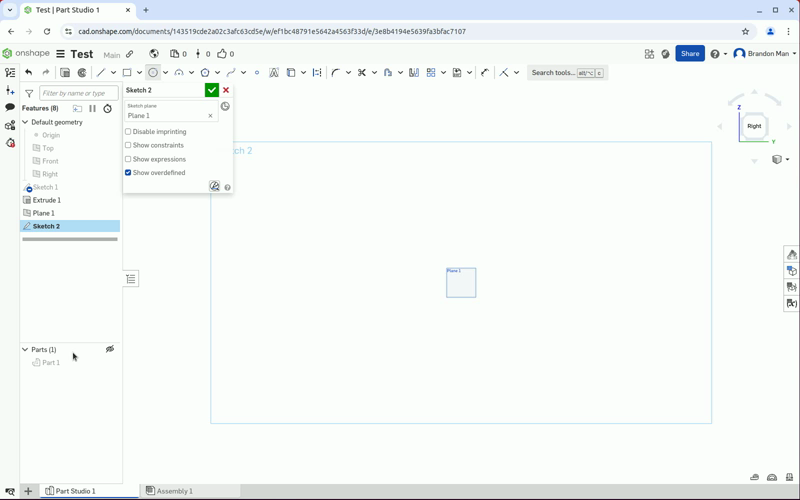
mouse_move(460, 179)
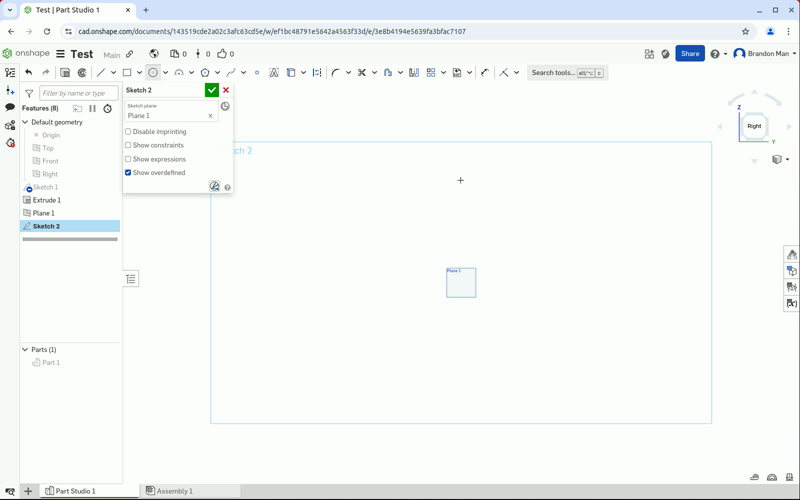
click(460, 179)
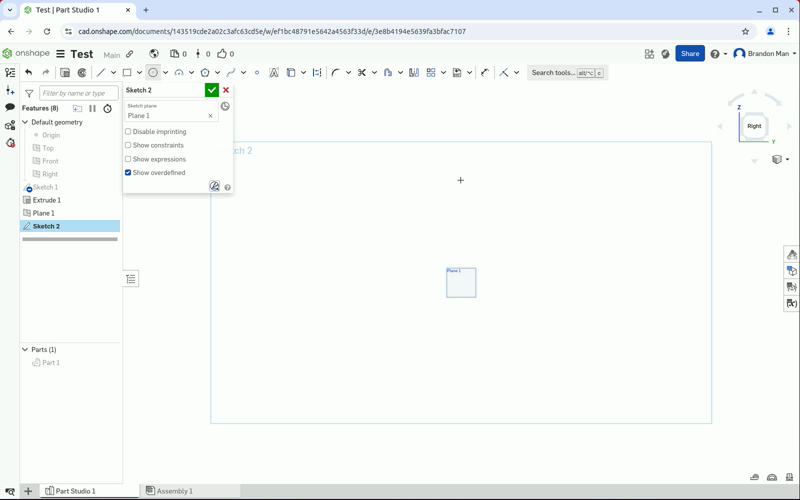
key_up(shift)
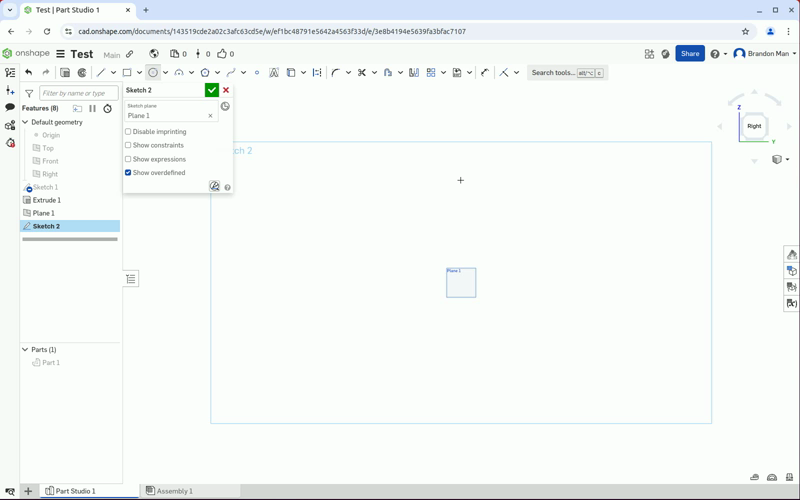
mouse_move(465, 179)
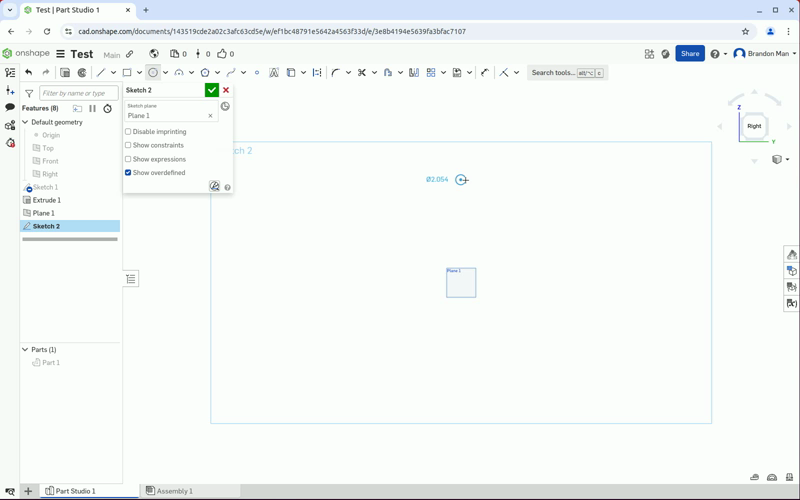
click(465, 179)
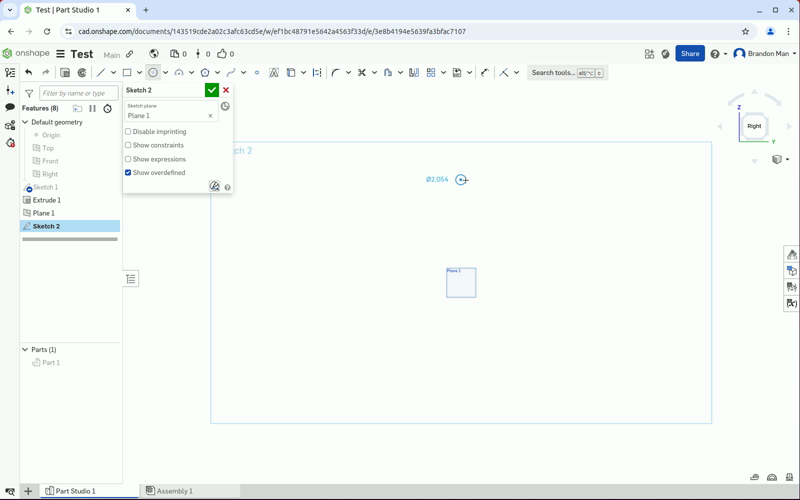
key(esc)
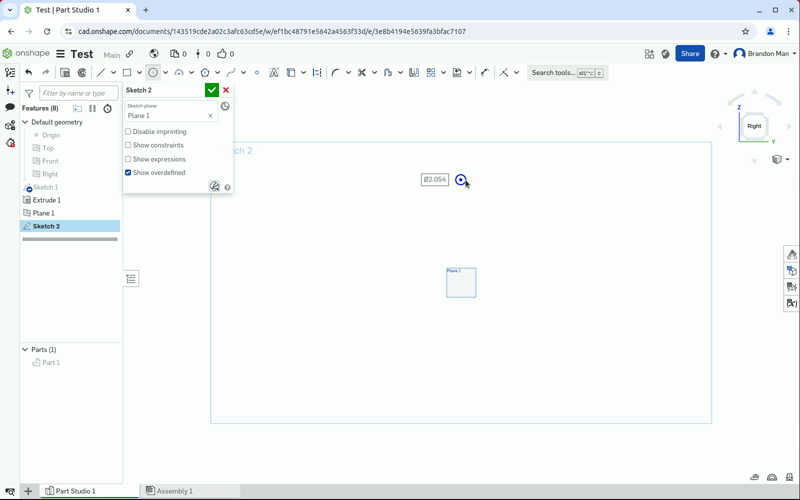
mouse_move(460, 178)
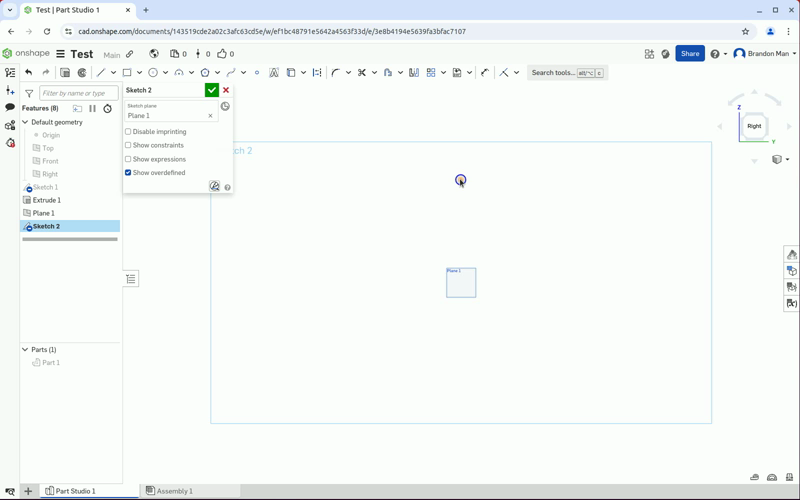
scroll(6)
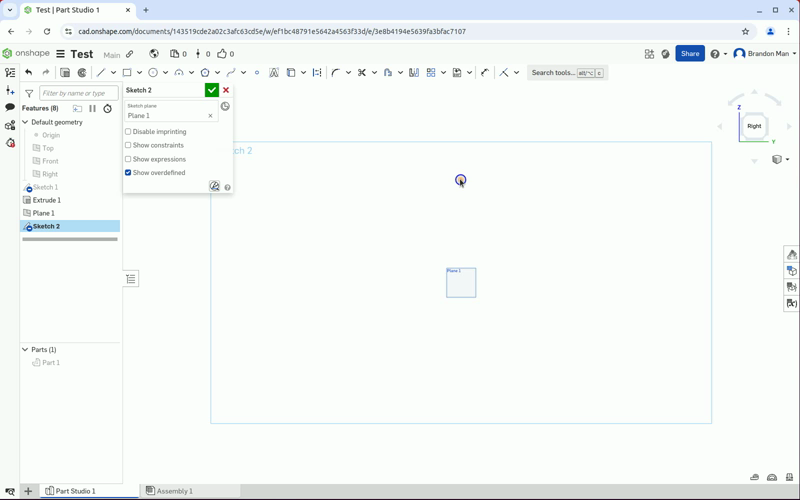
scroll(6)
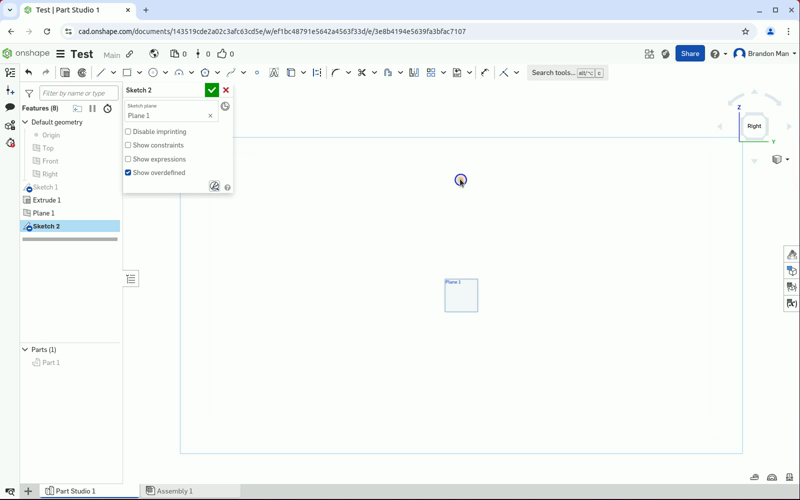
scroll(6)
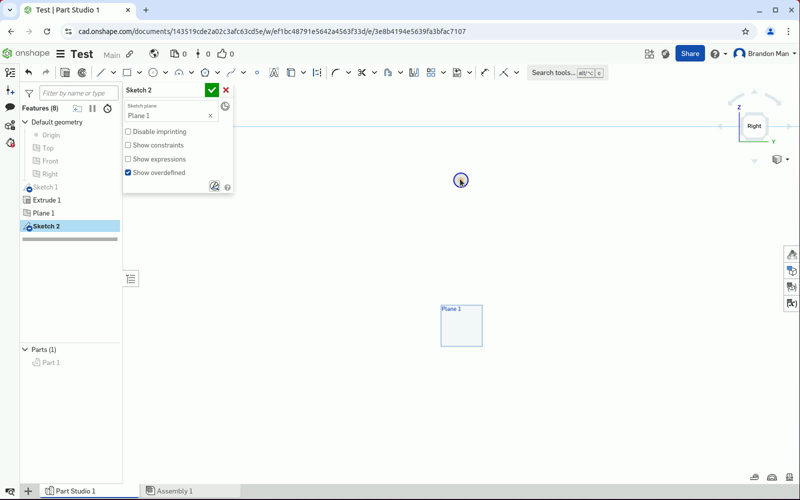
scroll(6)
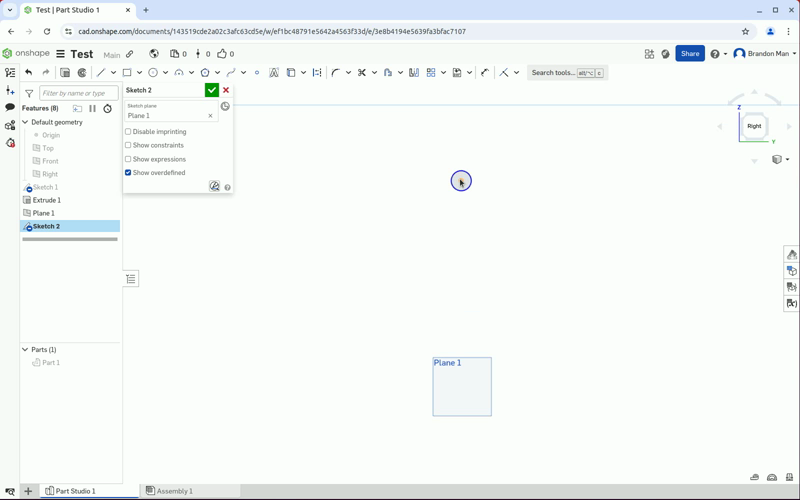
scroll(6)
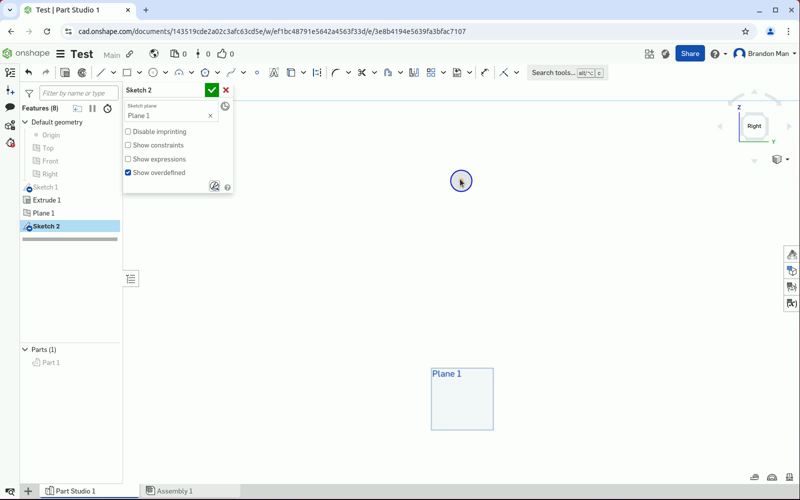
scroll(6)
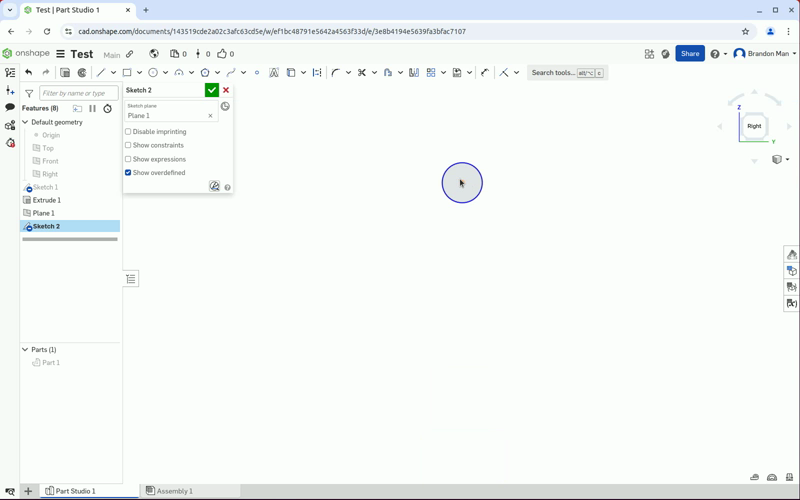
scroll(6)
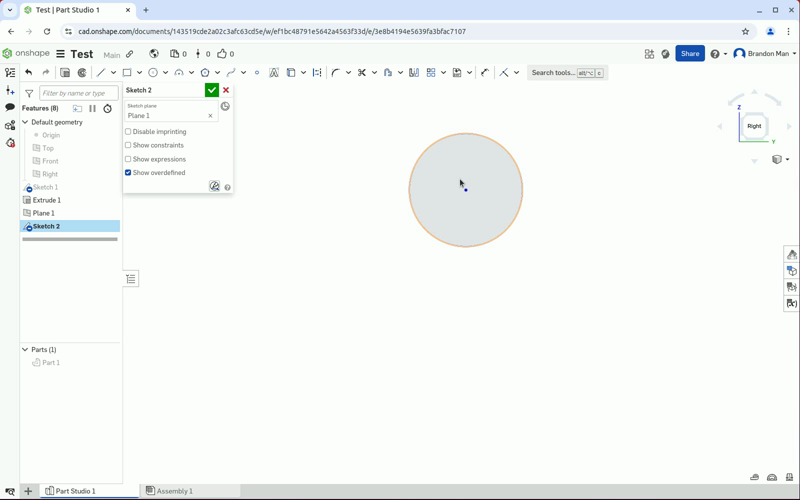
click(460, 178)
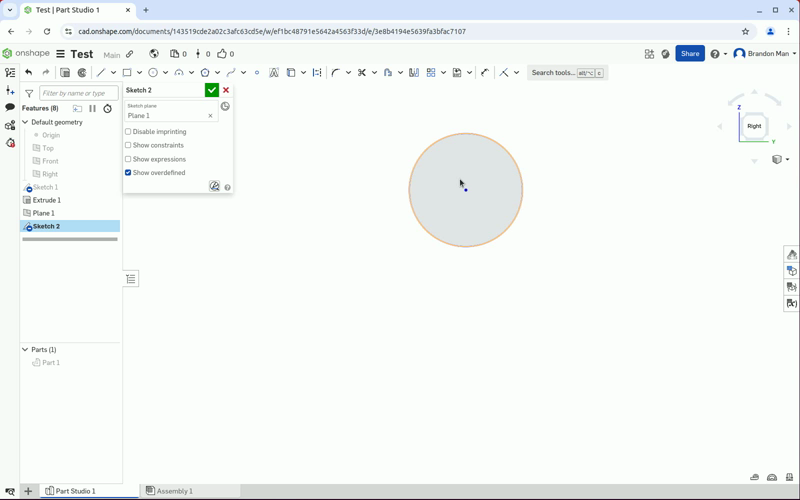
scroll(-6)
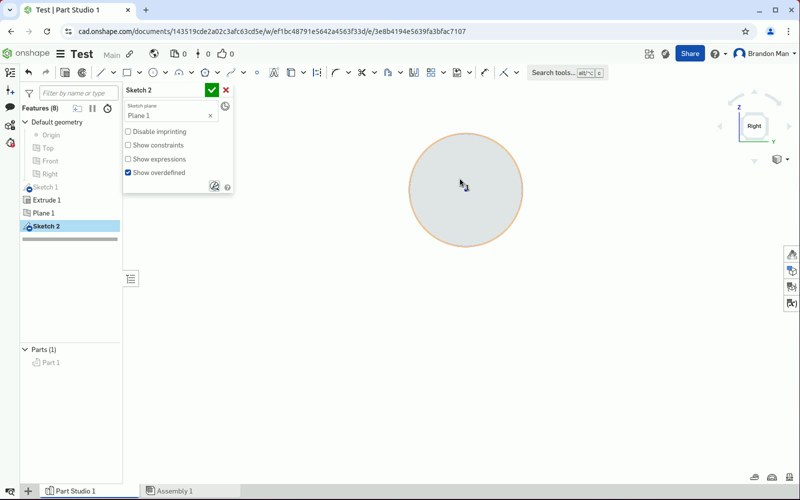
scroll(-6)
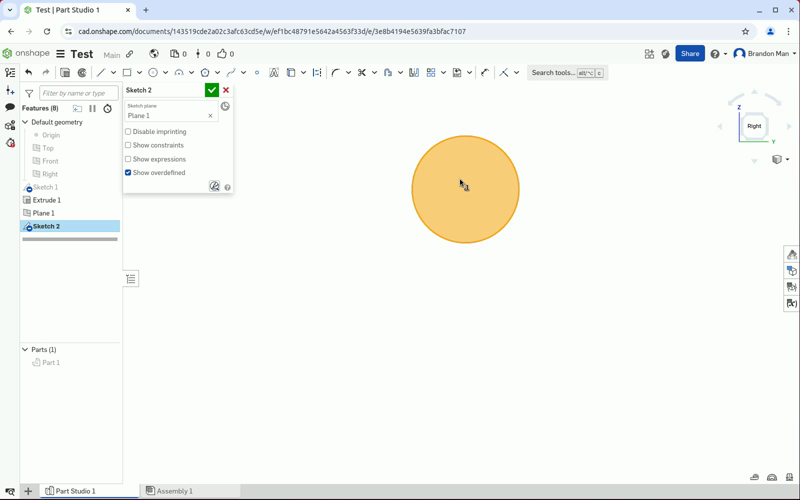
scroll(-6)
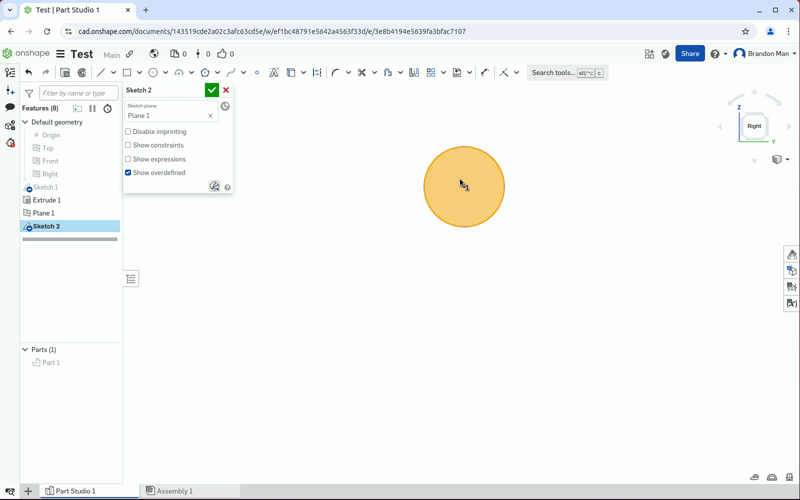
scroll(-6)
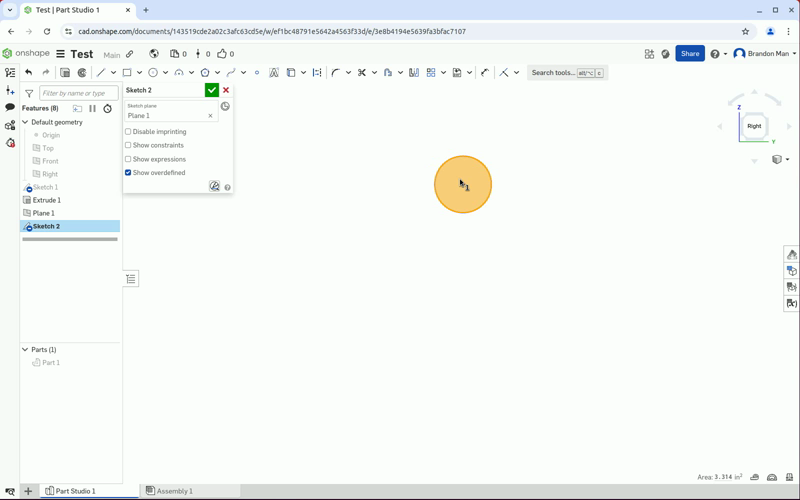
scroll(-6)
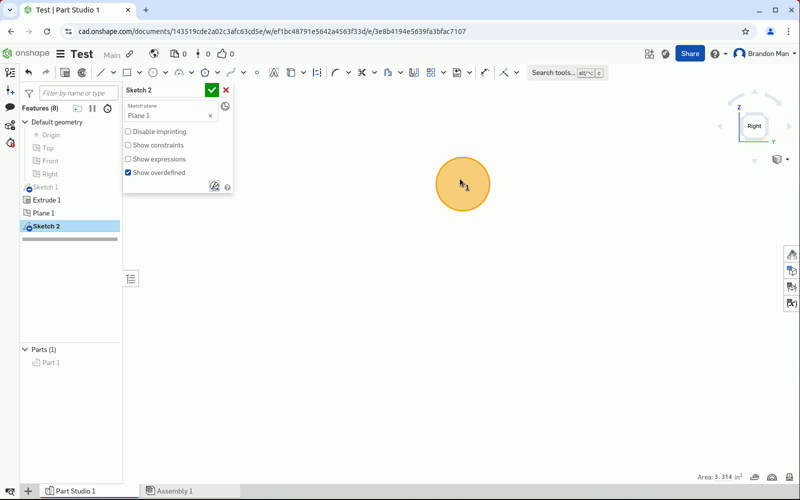
scroll(-6)
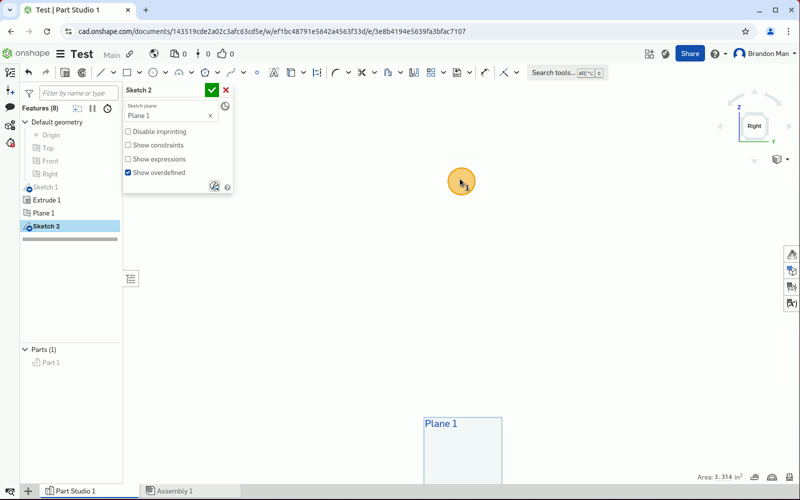
scroll(-6)
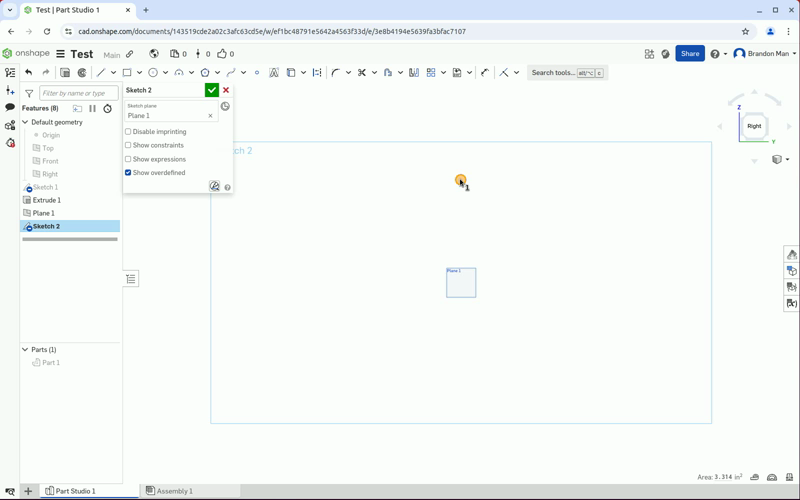
mouse_move(73, 352)
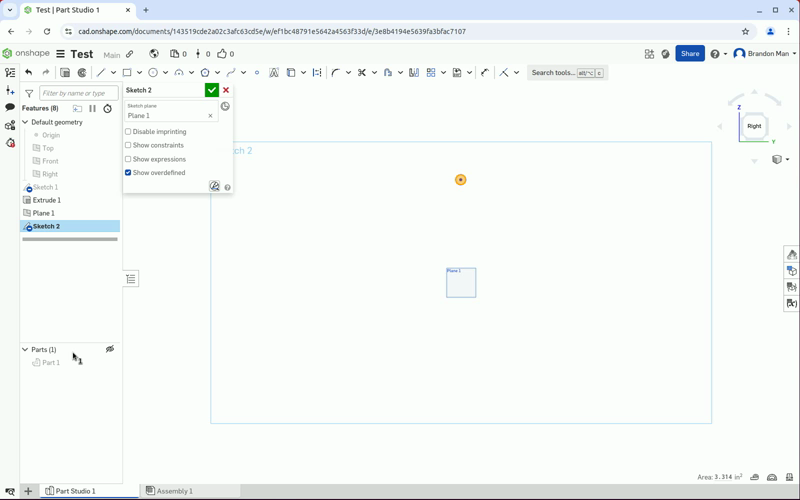
key(shift+y)
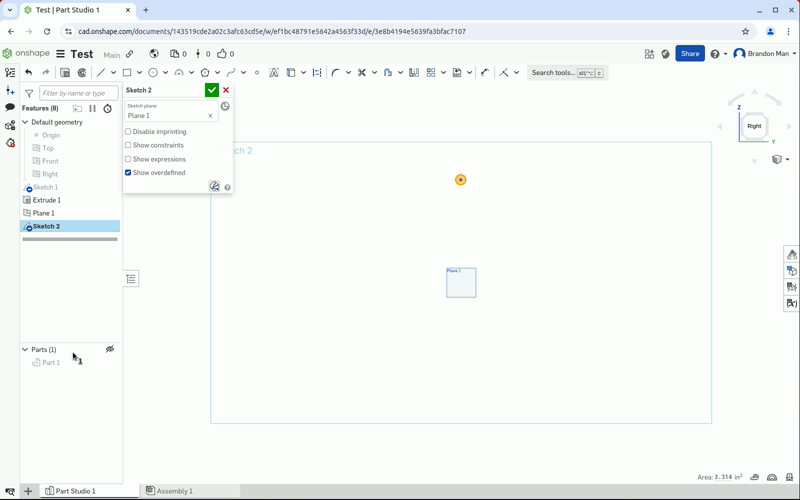
key(shift+e)
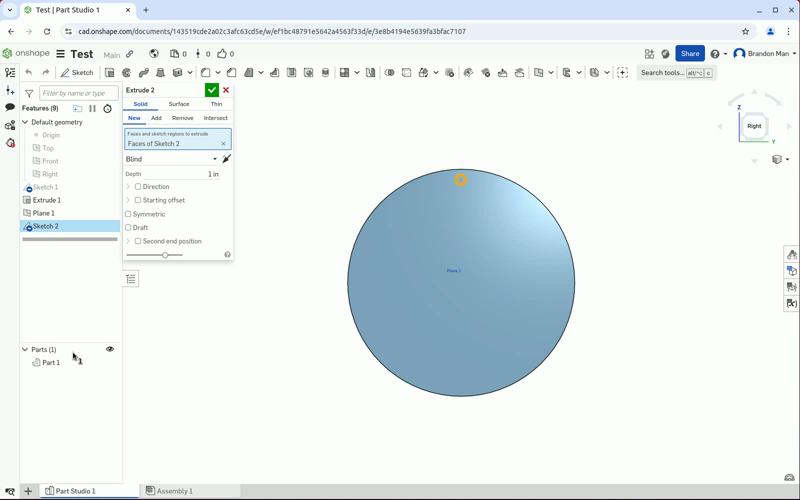
mouse_move(143, 106)
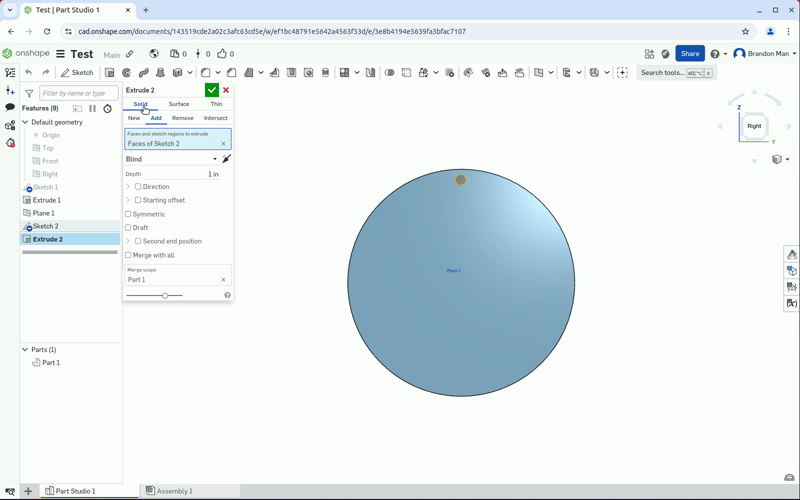
click(143, 106)
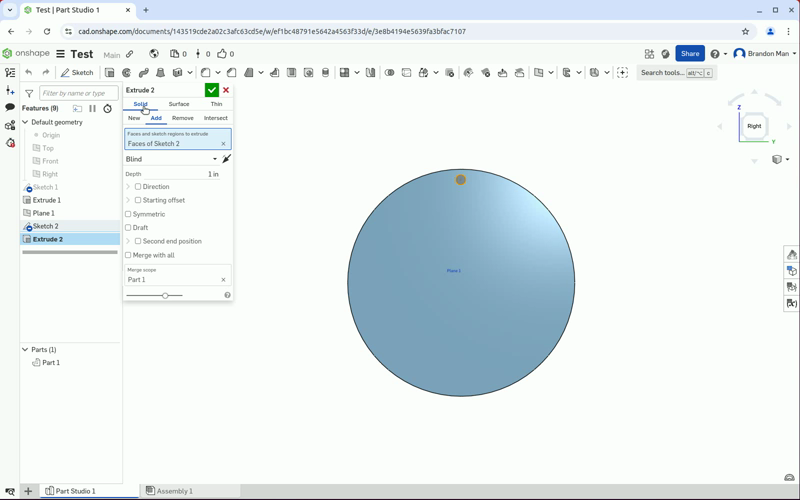
mouse_move(186, 120)
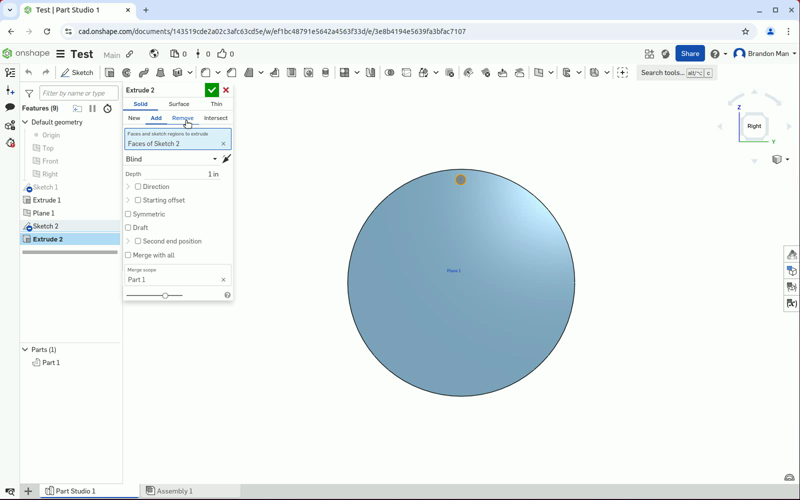
click(186, 120)
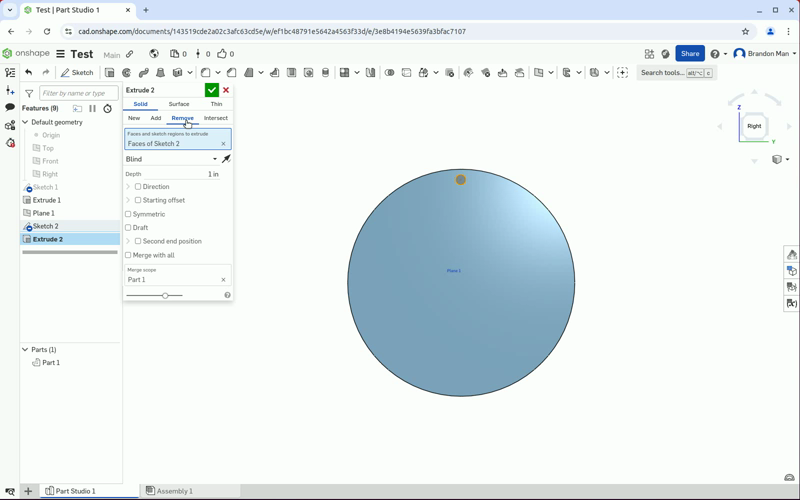
key(tab, 4)
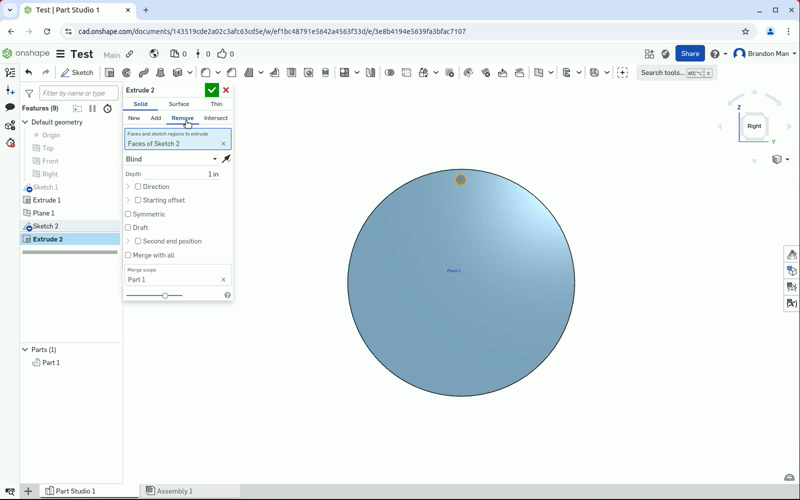
text(3.611)
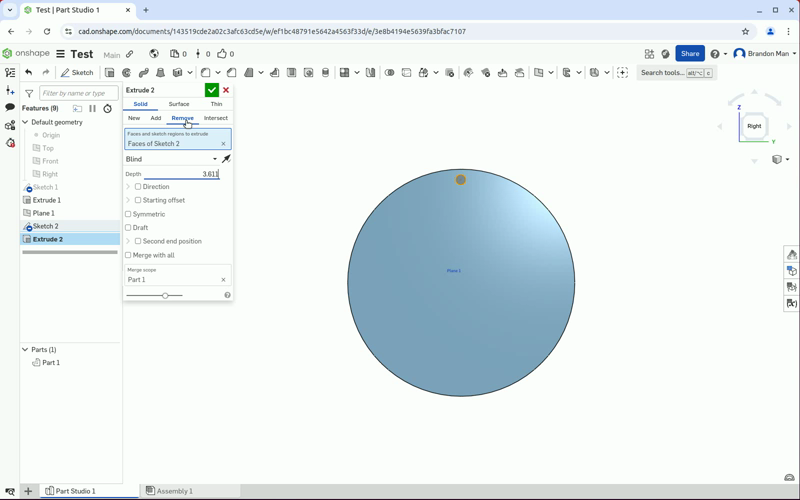
key(tab, 6)
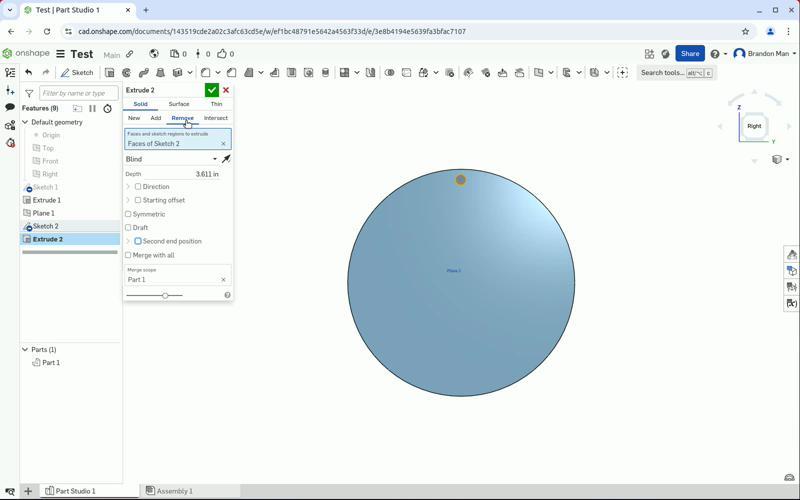
key(space)
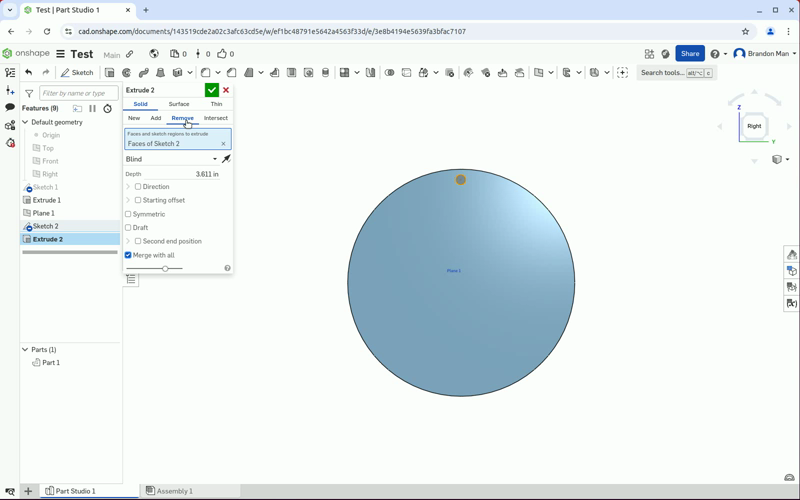
key(enter)
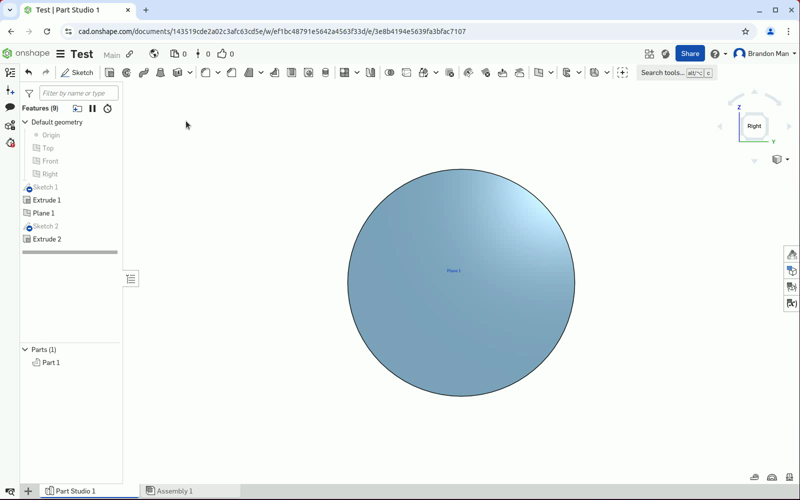
key(shift+h)
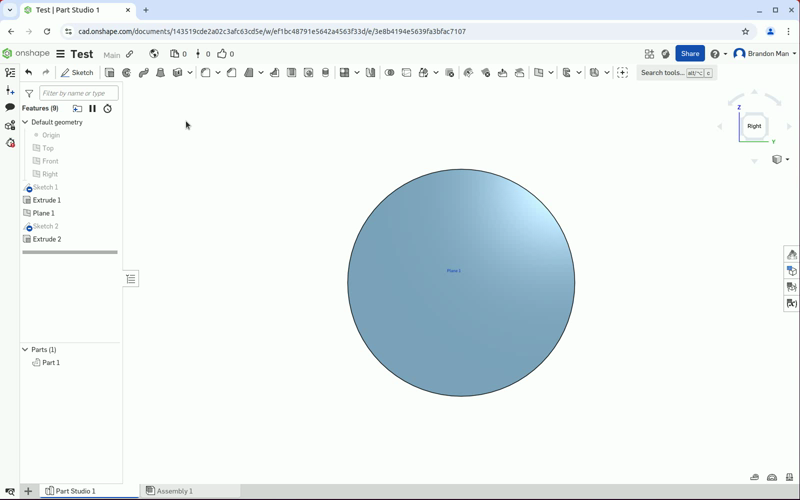
key(shift+h)
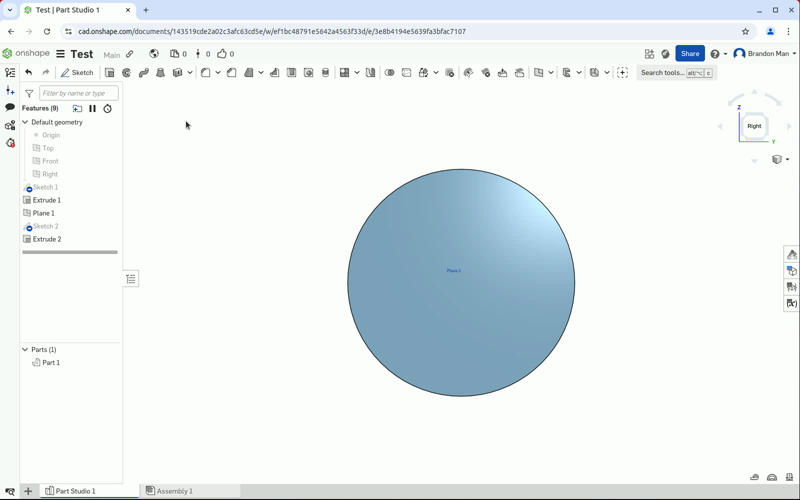
mouse_move(73, 189)
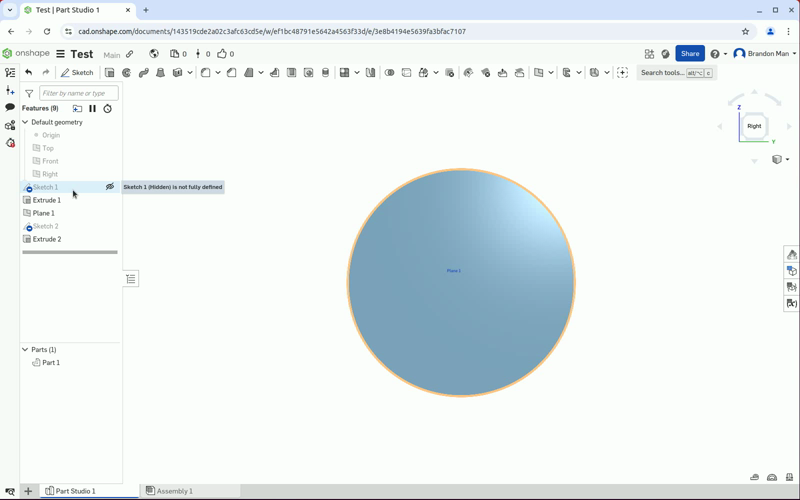
click(73, 189)
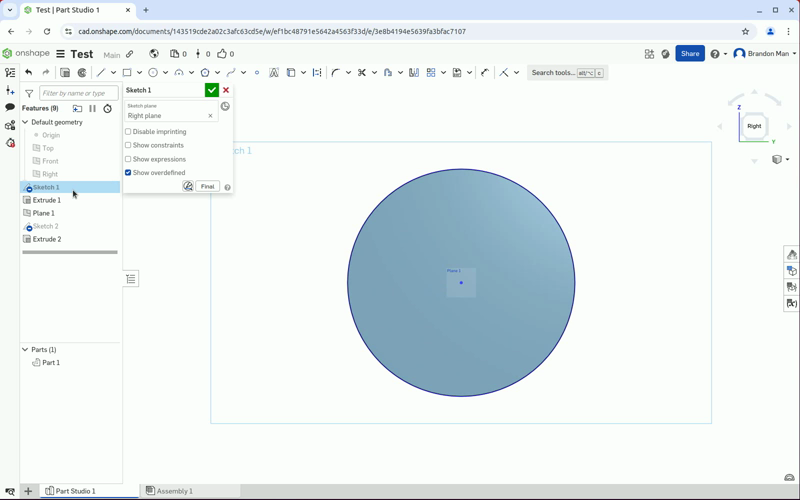
mouse_move(229, 92)
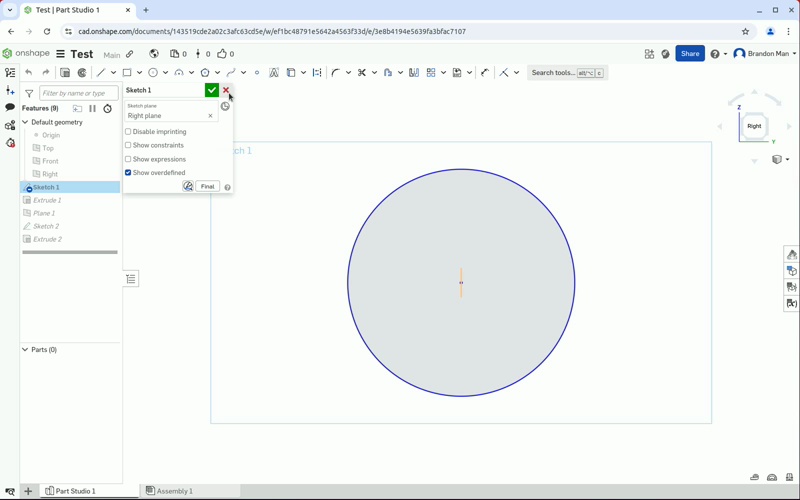
click(229, 92)
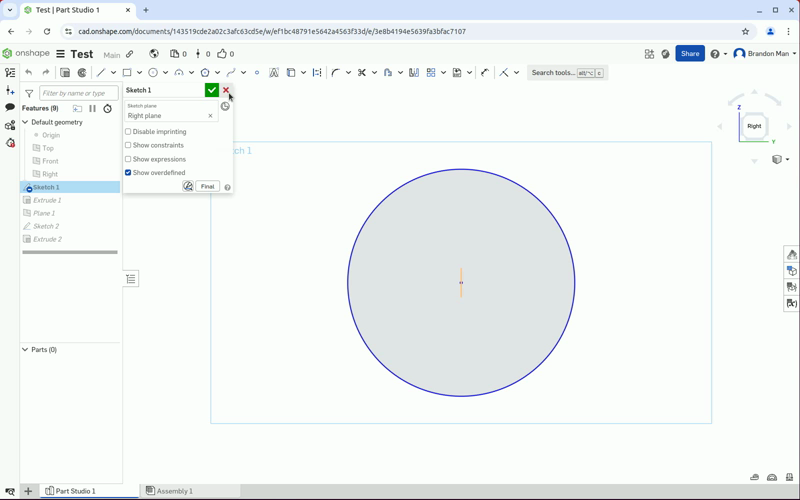
key(shift+s)
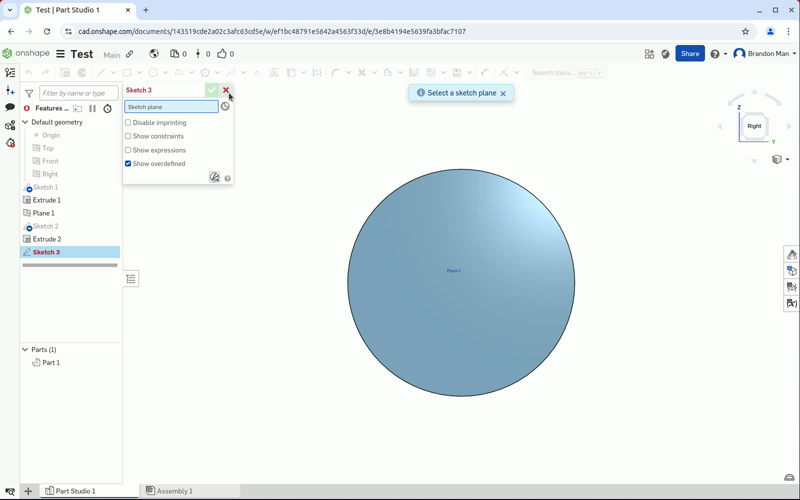
mouse_move(73, 215)
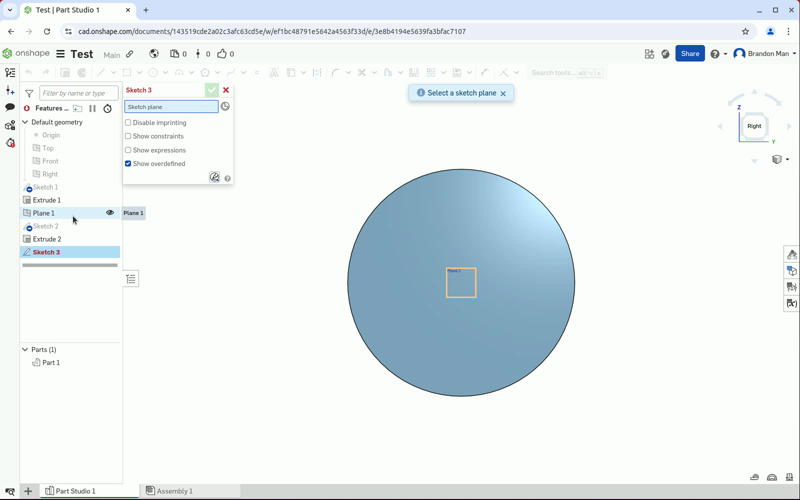
click(73, 215)
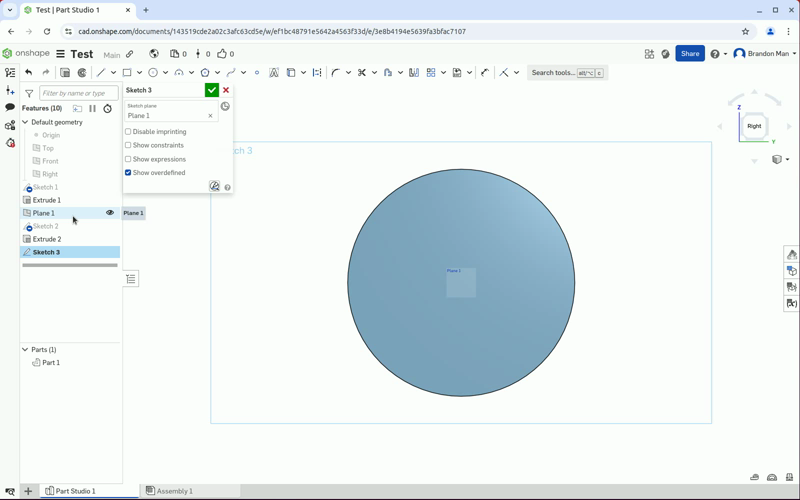
mouse_move(73, 352)
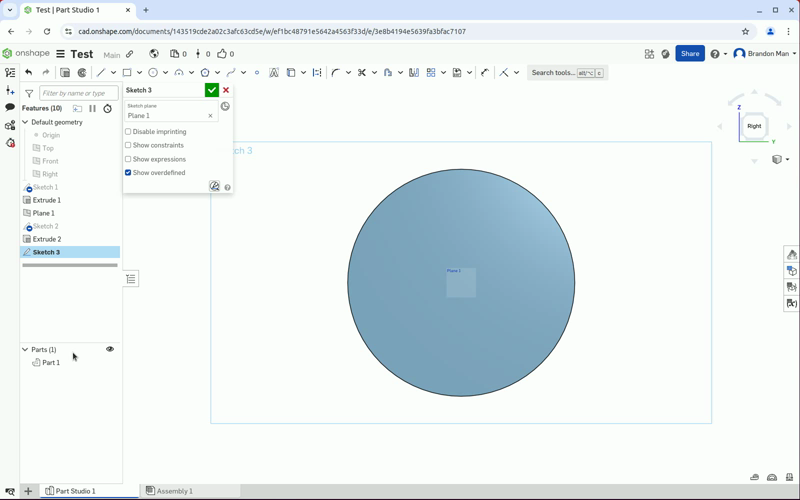
key(y)
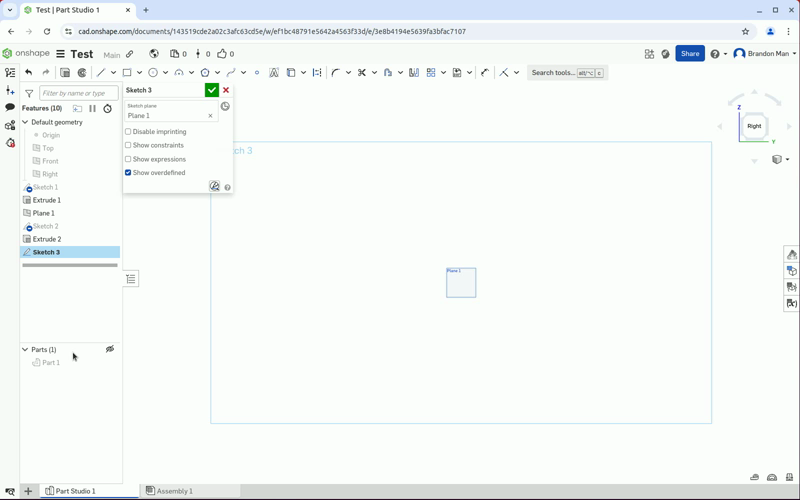
key(c)
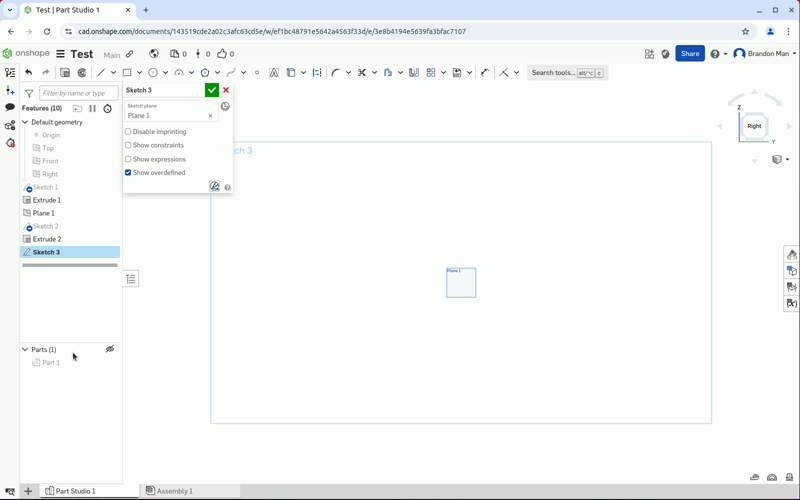
key_down(shift)
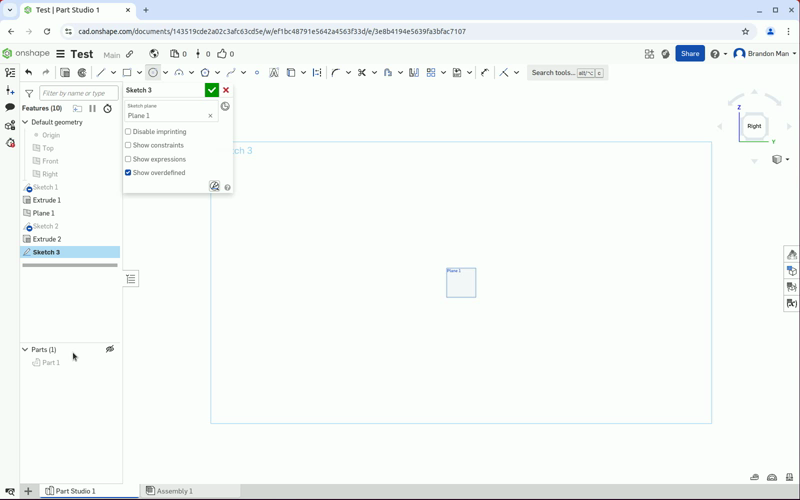
mouse_move(460, 386)
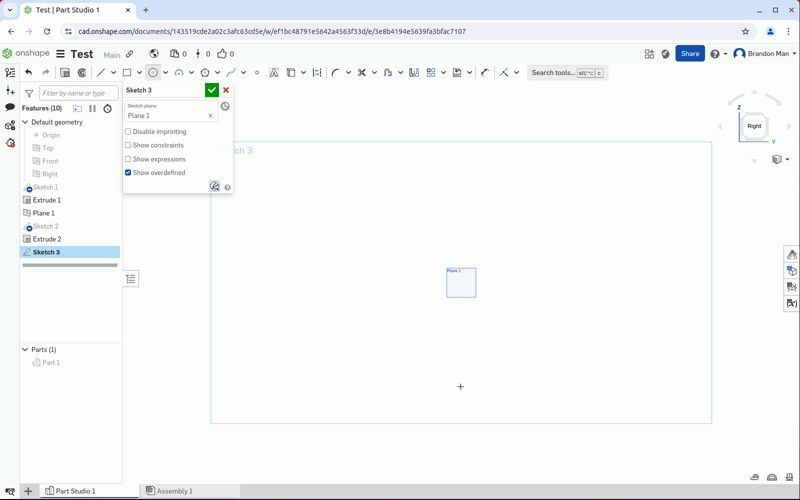
click(460, 386)
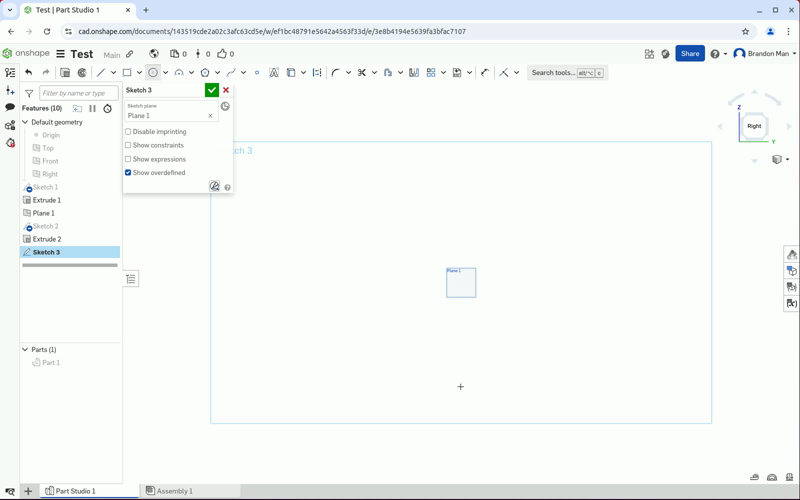
key_up(shift)
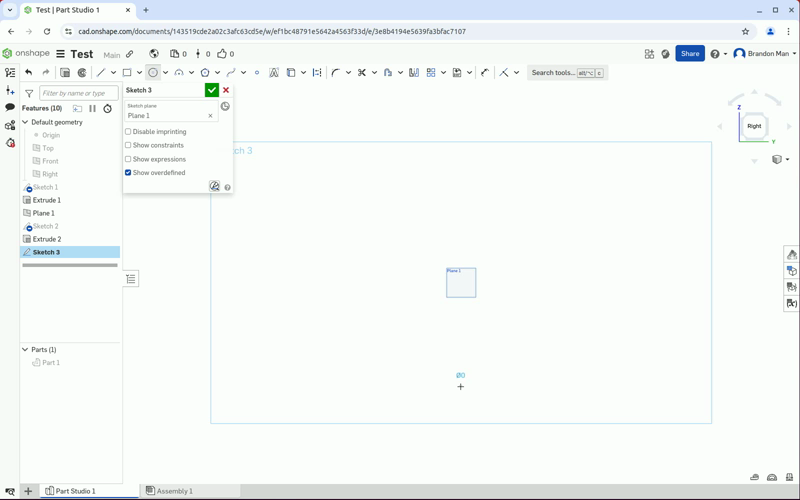
mouse_move(465, 386)
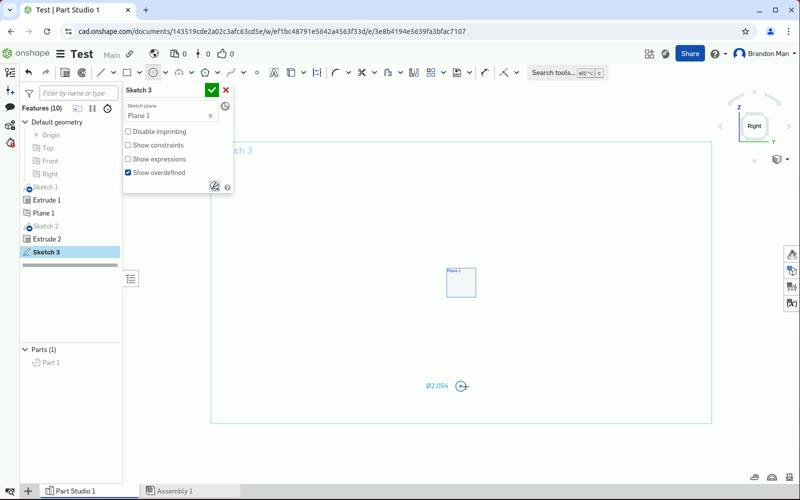
click(465, 386)
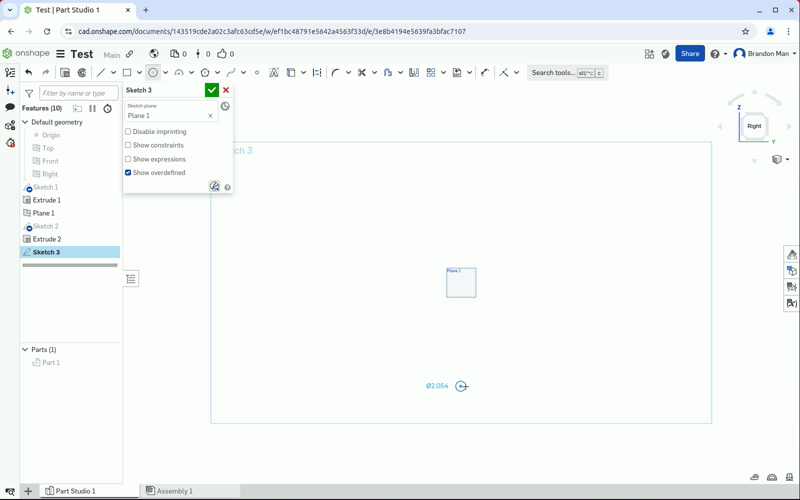
key(esc)
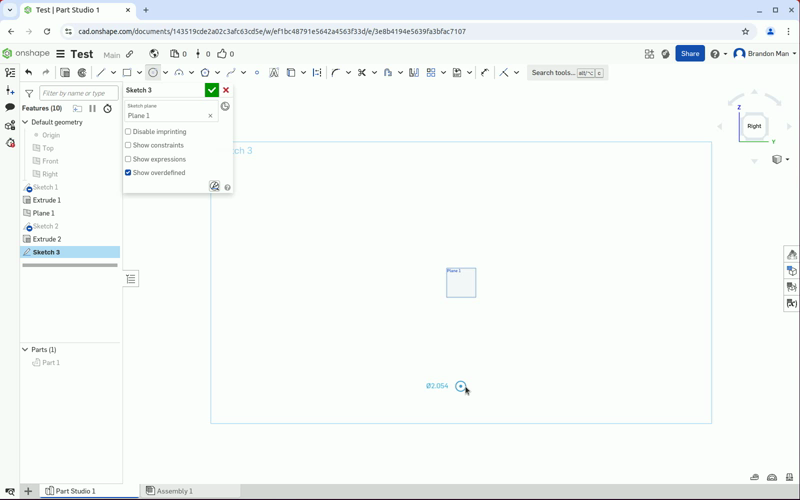
mouse_move(461, 386)
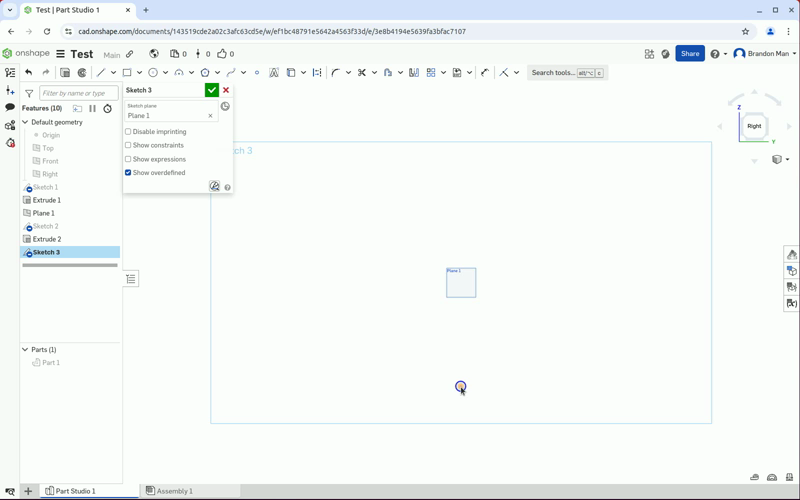
scroll(6)
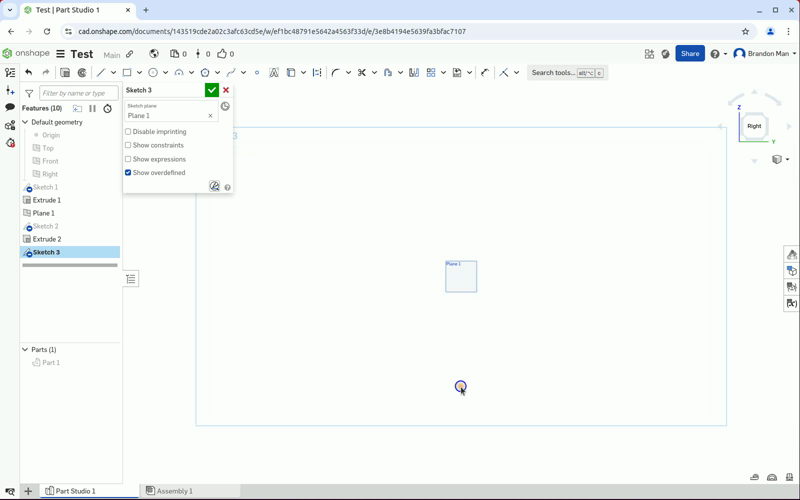
scroll(6)
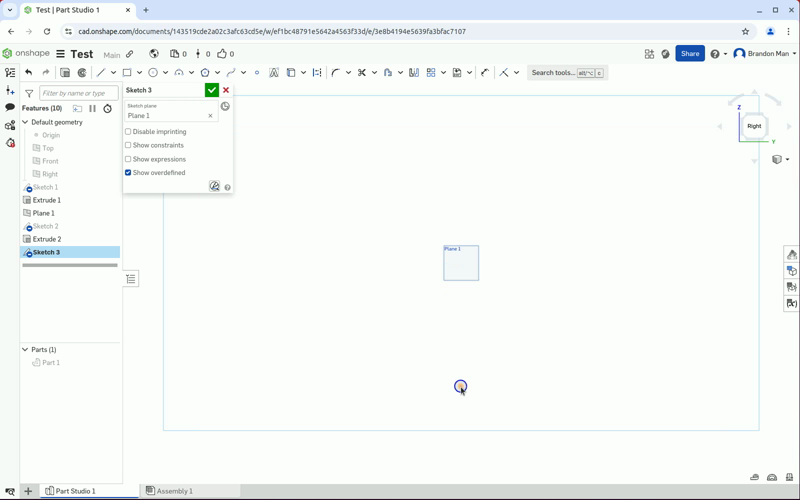
scroll(6)
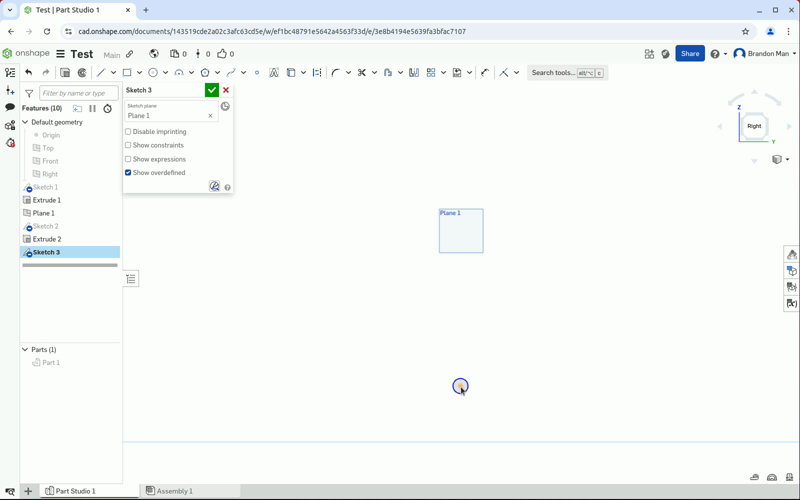
scroll(6)
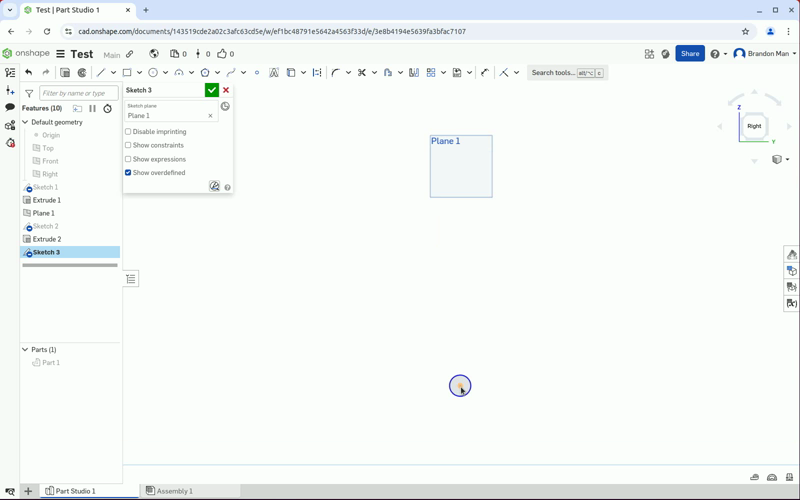
scroll(6)
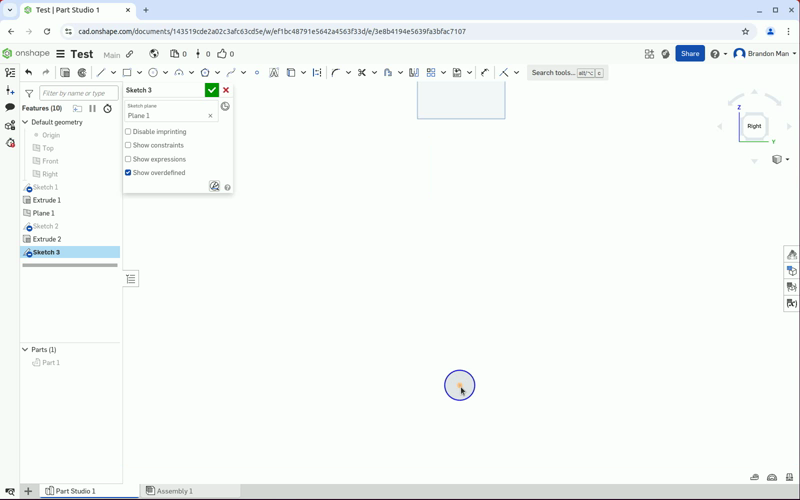
scroll(6)
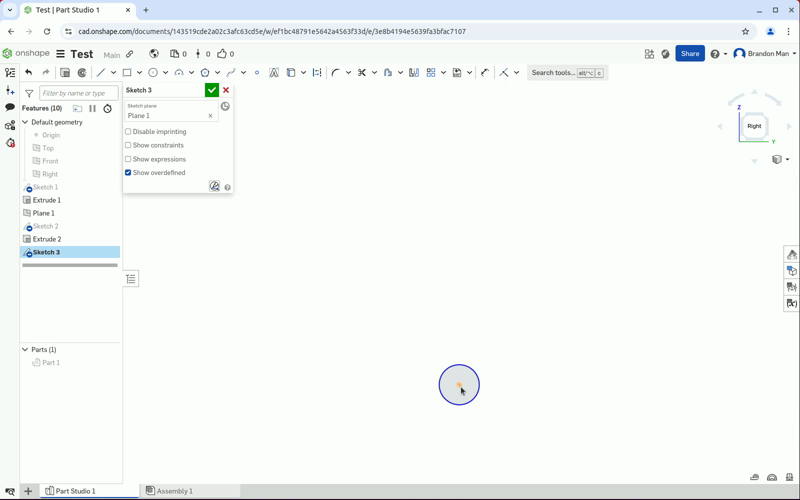
scroll(6)
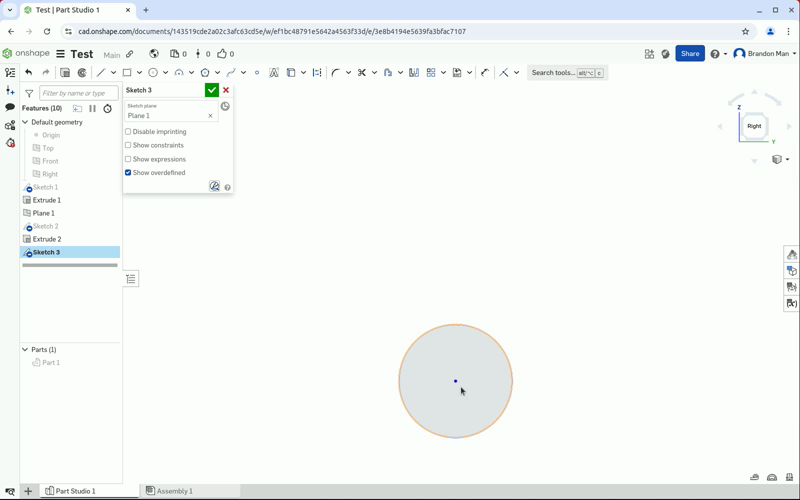
click(461, 386)
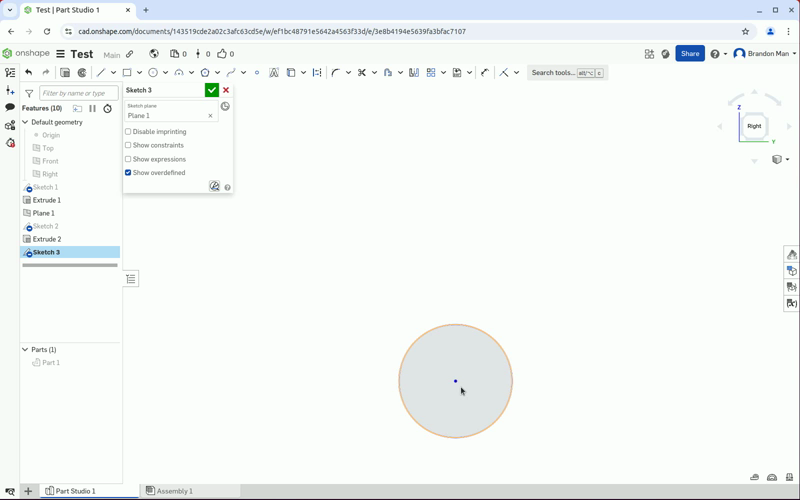
scroll(-6)
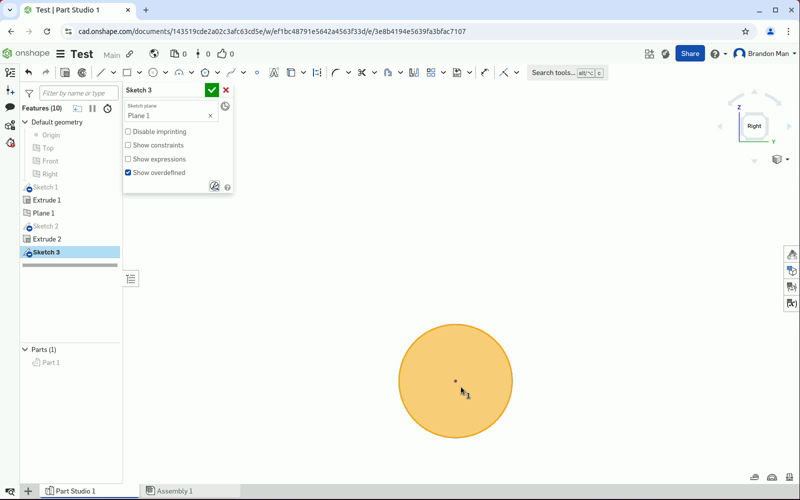
scroll(-6)
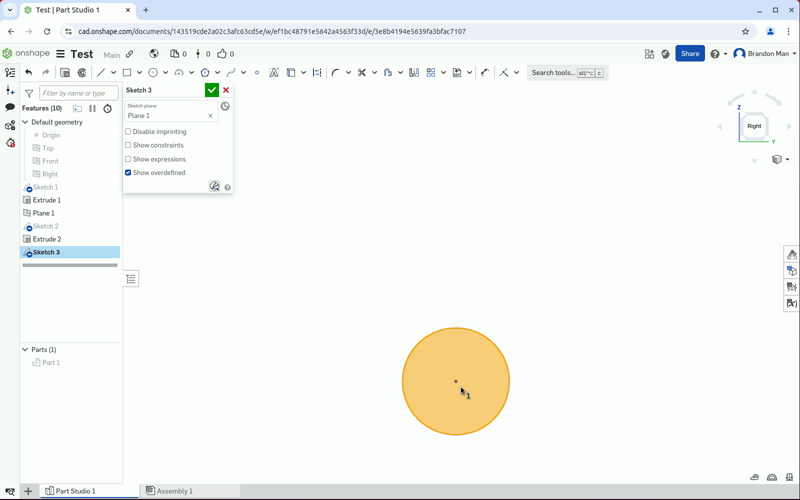
scroll(-6)
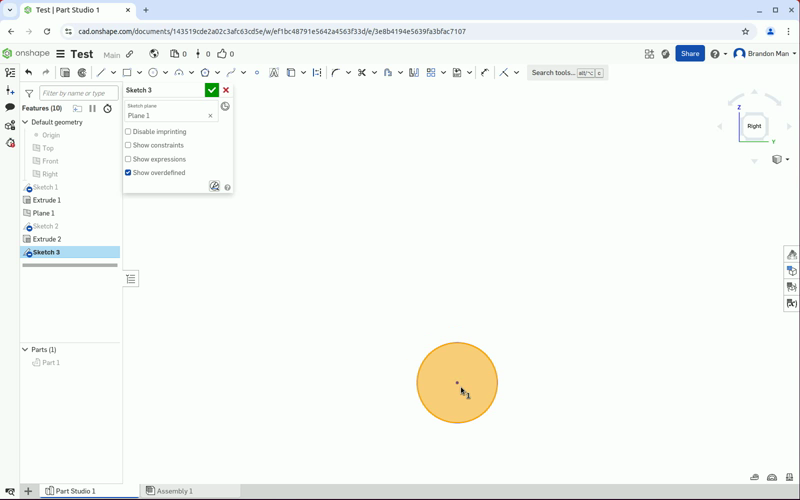
scroll(-6)
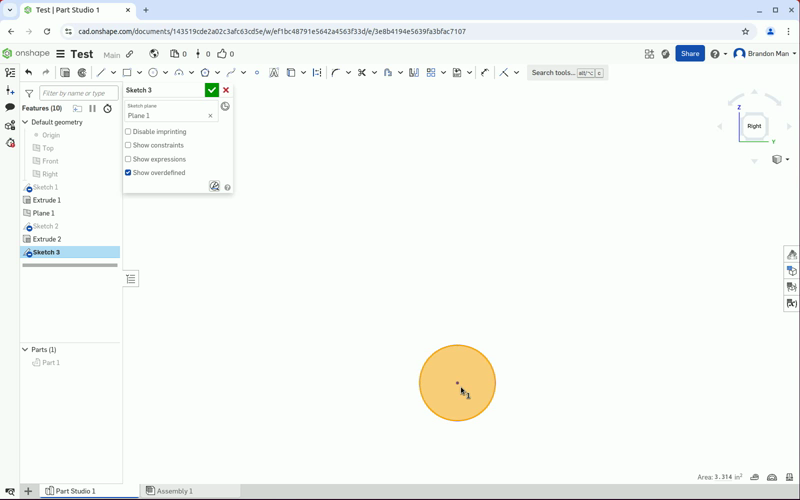
scroll(-6)
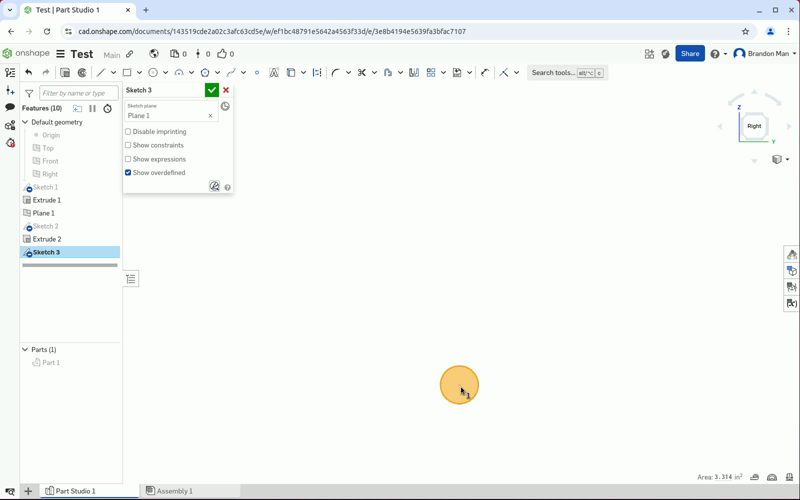
scroll(-6)
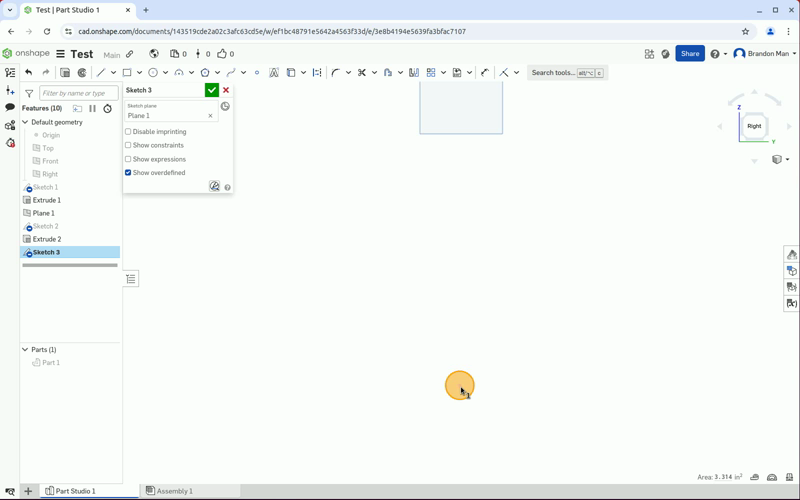
scroll(-6)
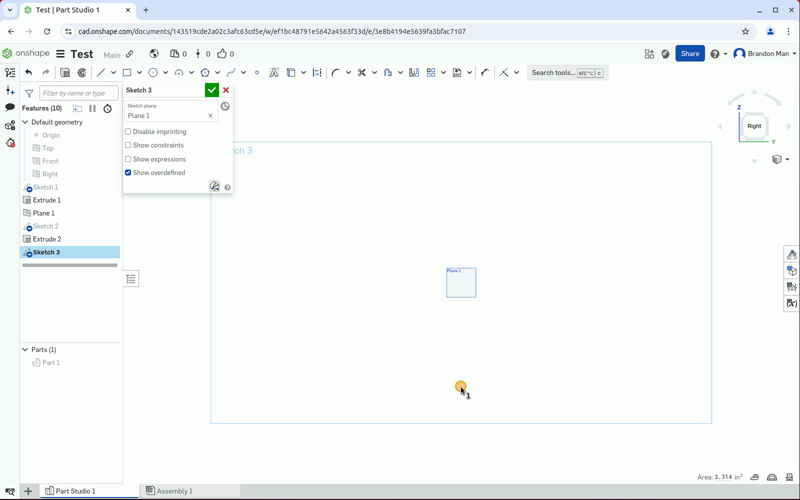
mouse_move(73, 352)
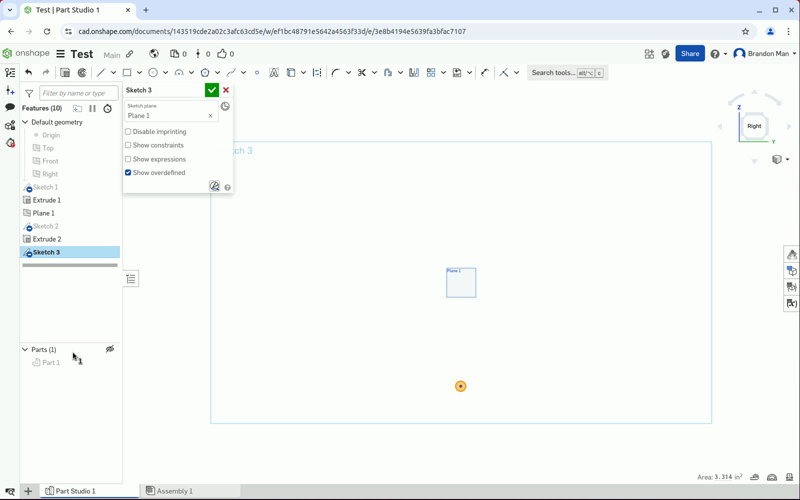
key(shift+y)
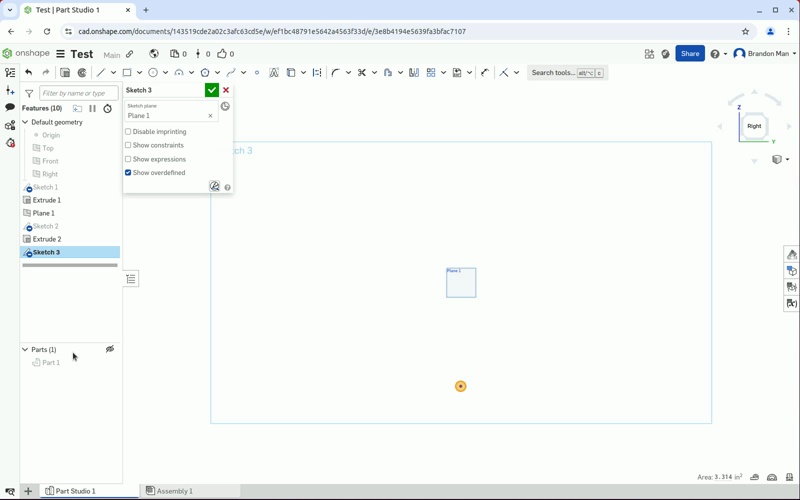
key(shift+e)
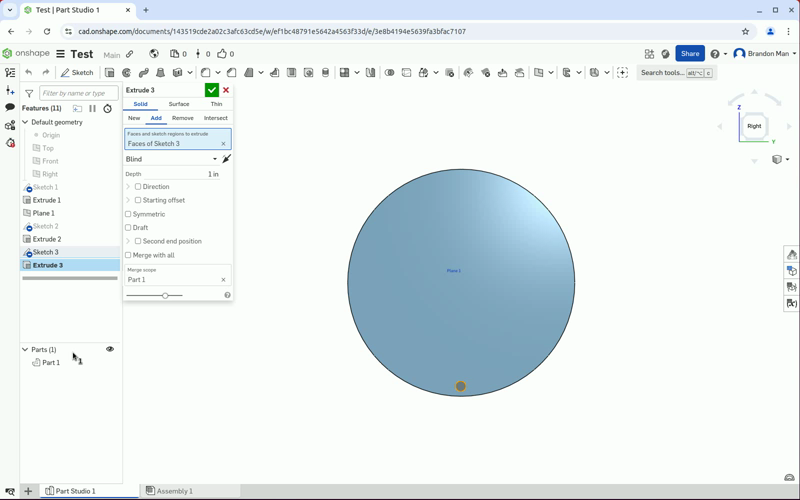
mouse_move(143, 106)
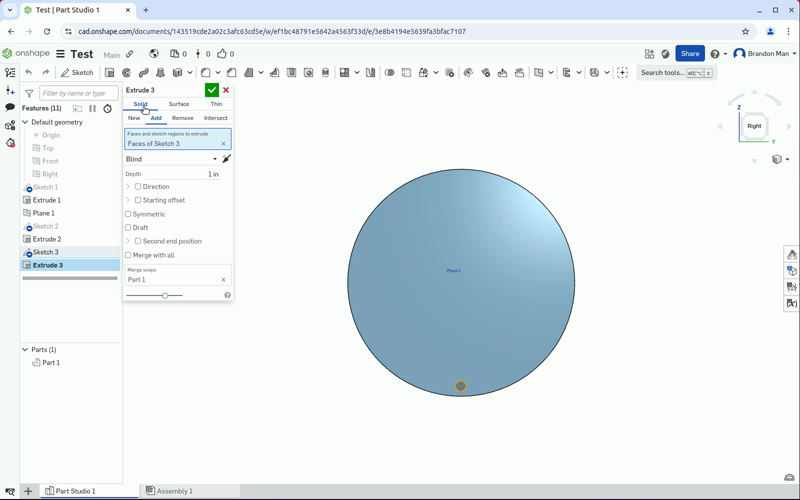
click(143, 106)
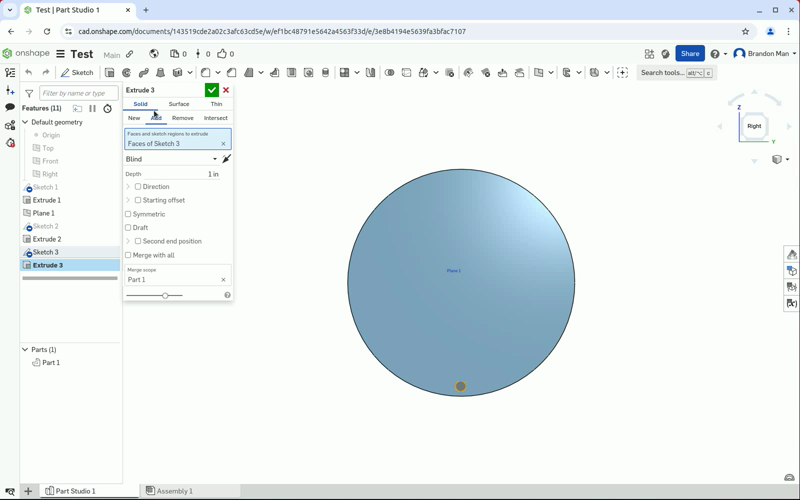
mouse_move(186, 120)
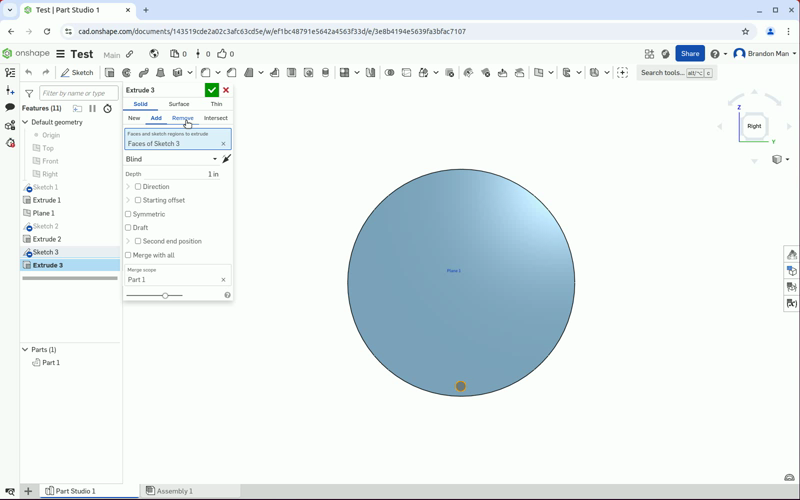
click(186, 120)
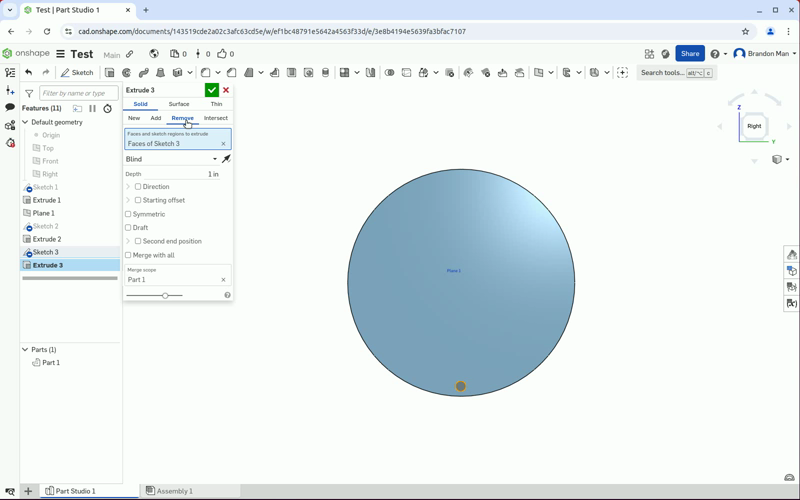
key(tab, 4)
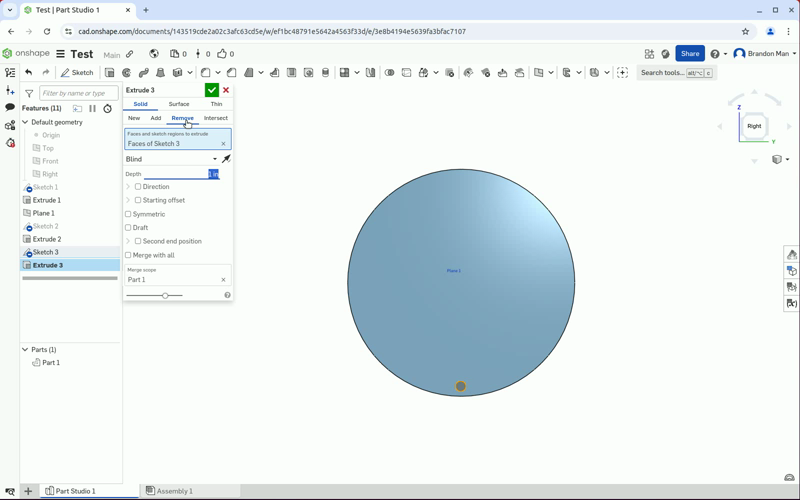
text(3.611)
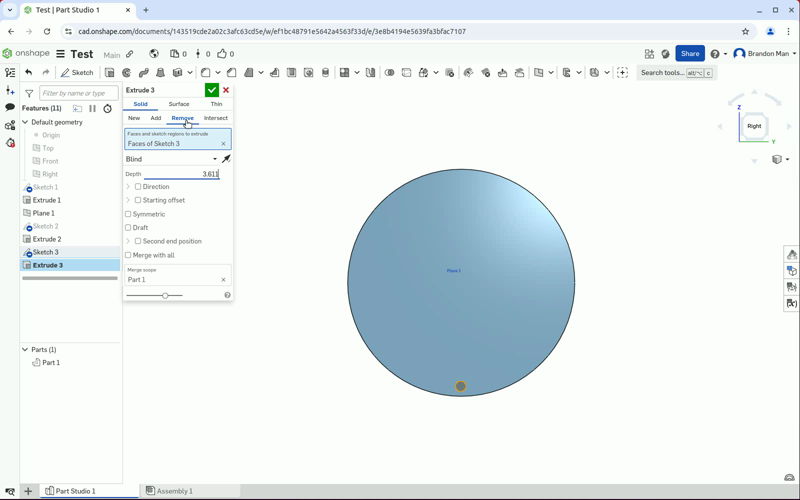
key(tab, 6)
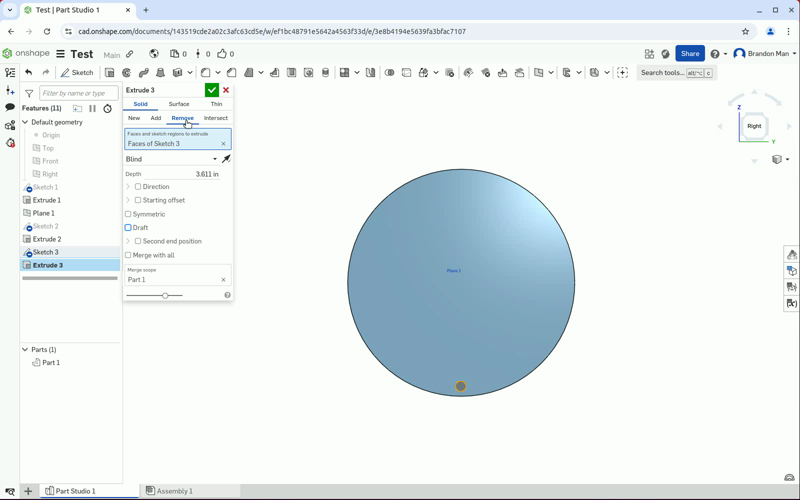
key(space)
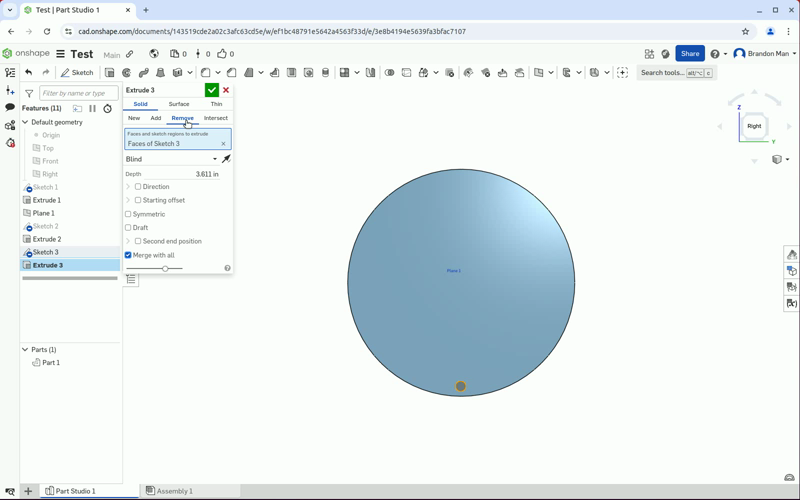
key(enter)
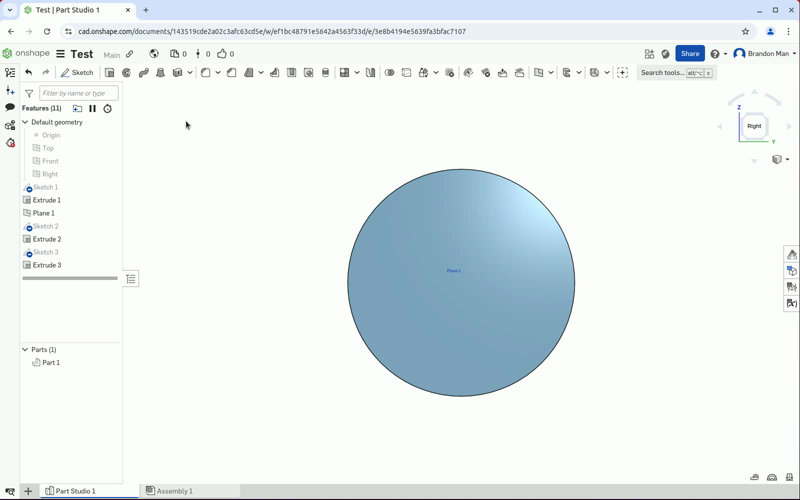
key(shift+h)
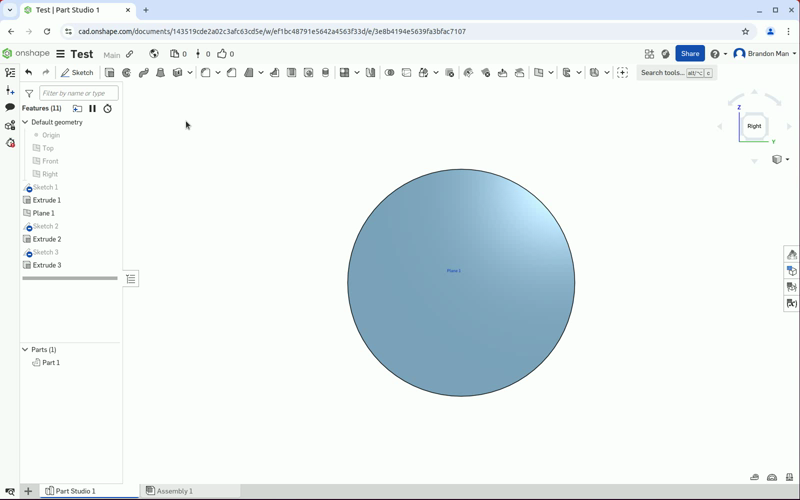
key(shift+h)
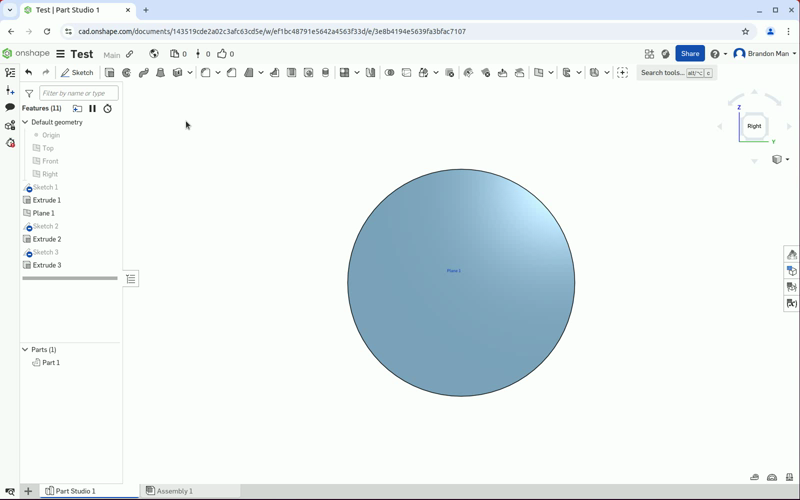
mouse_move(73, 189)
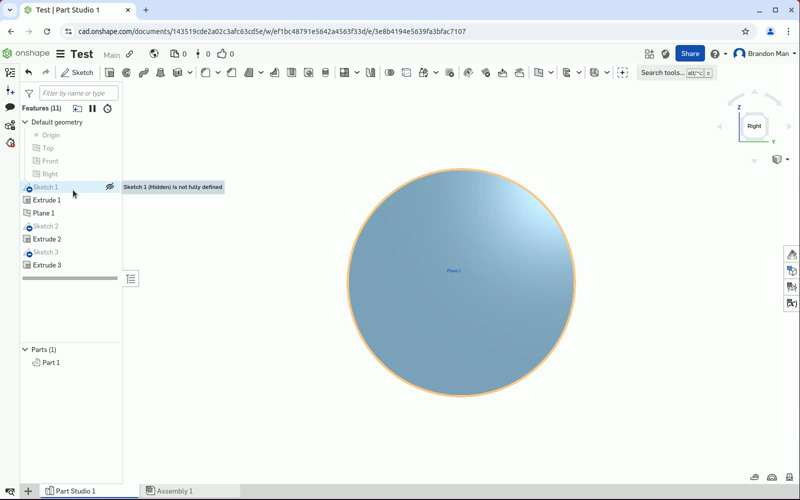
click(73, 189)
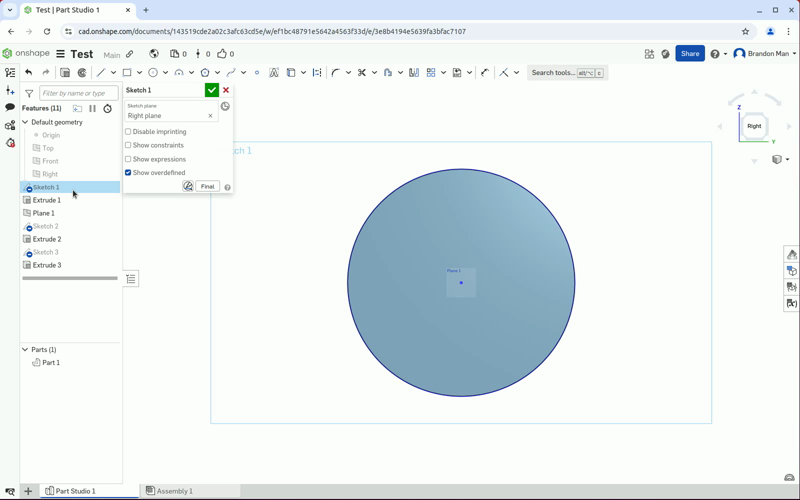
mouse_move(229, 92)
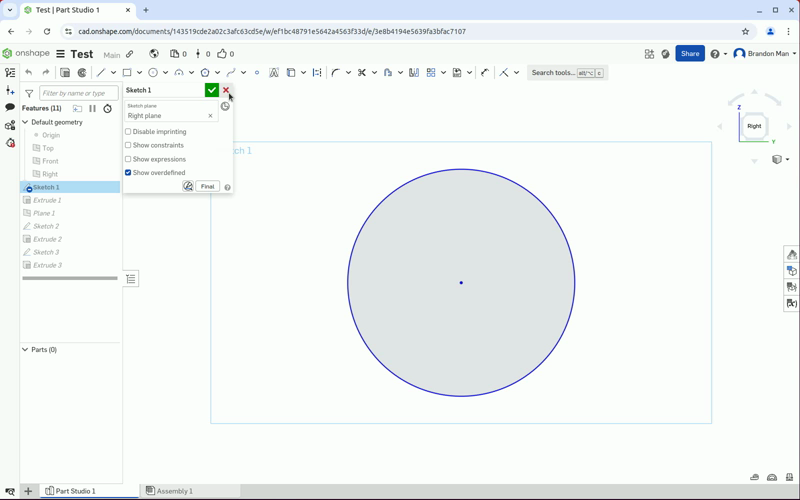
click(229, 92)
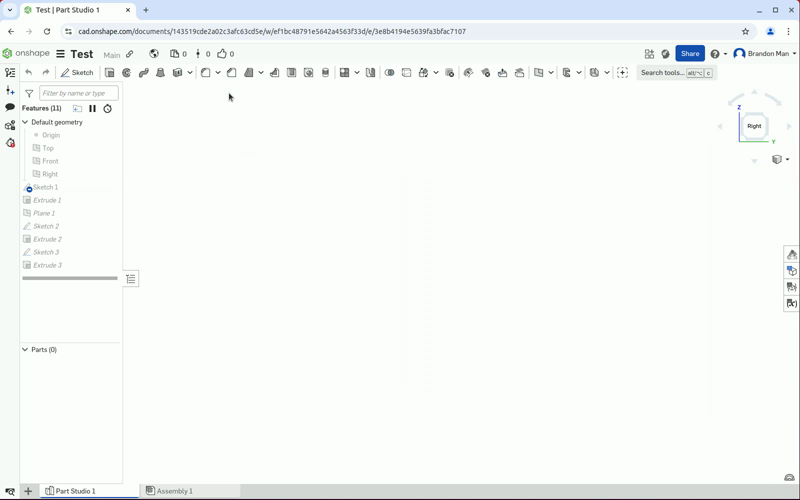
key(shift+s)
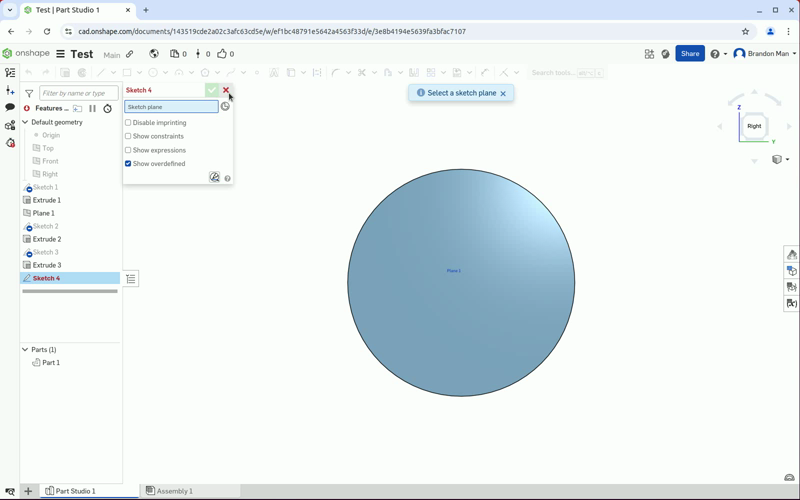
mouse_move(73, 215)
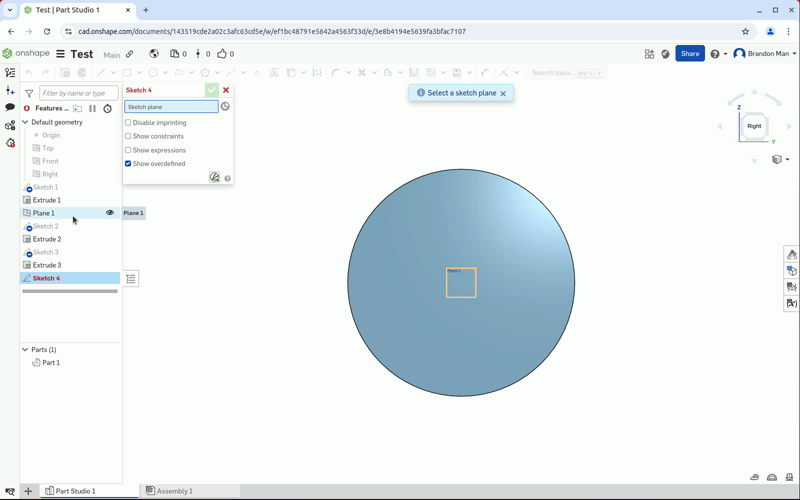
click(73, 215)
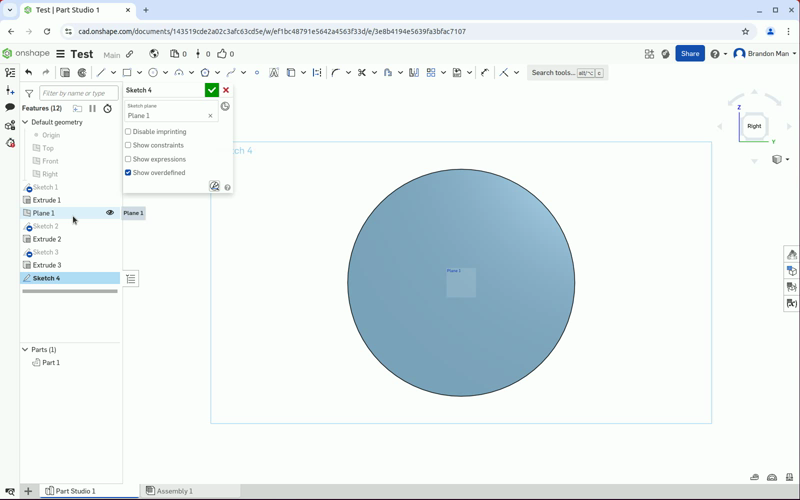
mouse_move(73, 352)
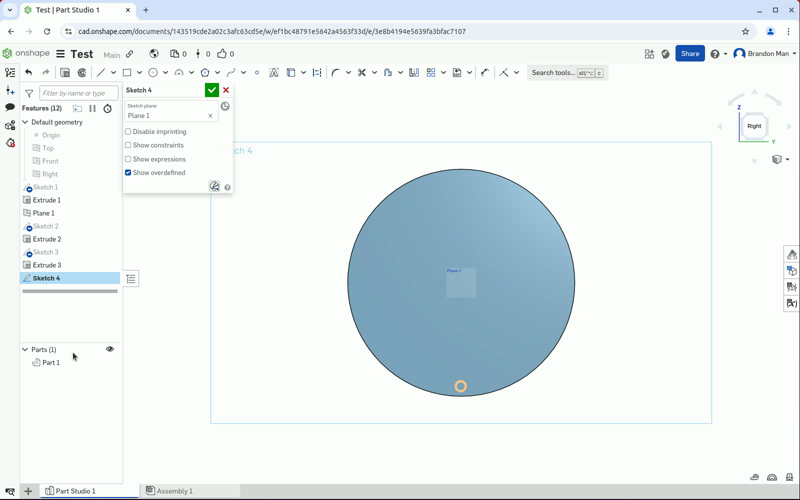
key(y)
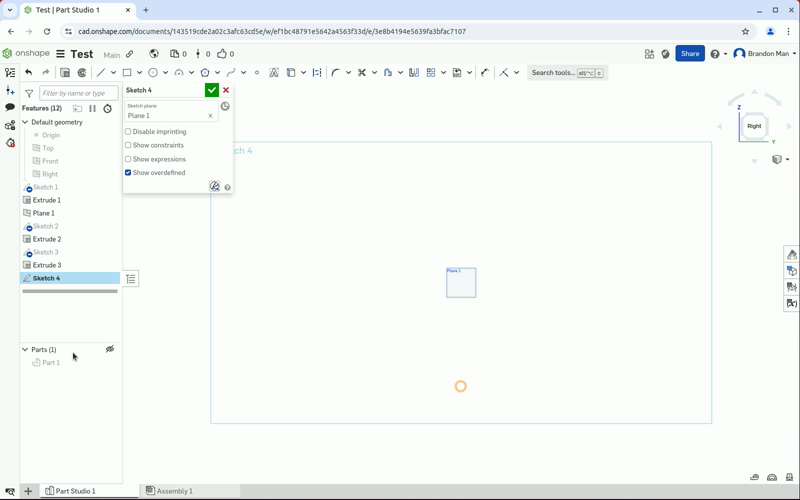
key(c)
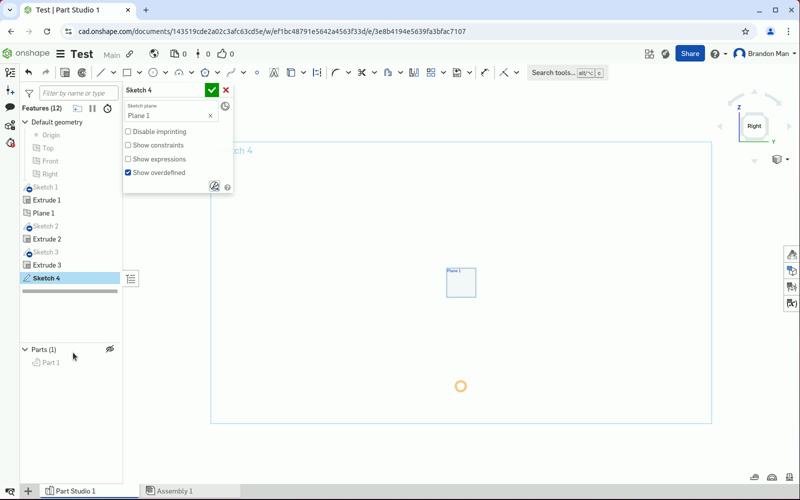
key_down(shift)
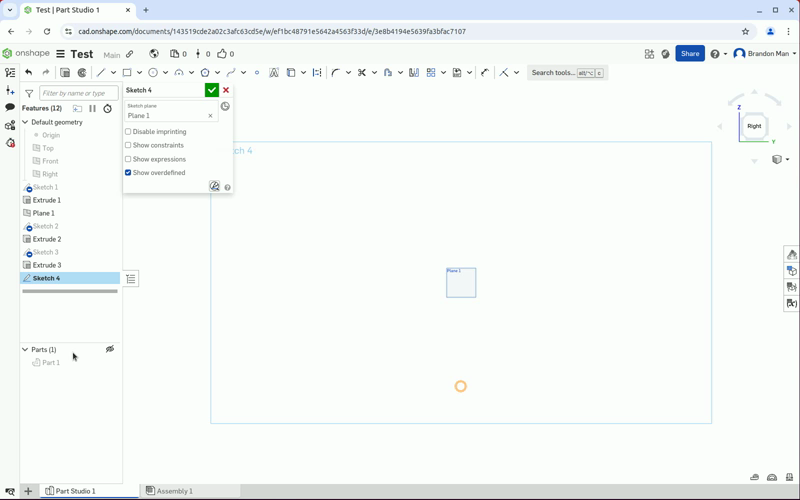
mouse_move(461, 282)
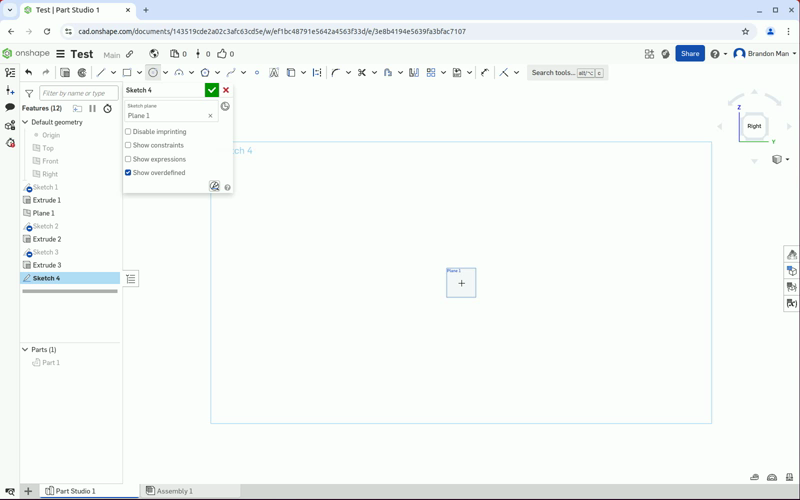
click(461, 282)
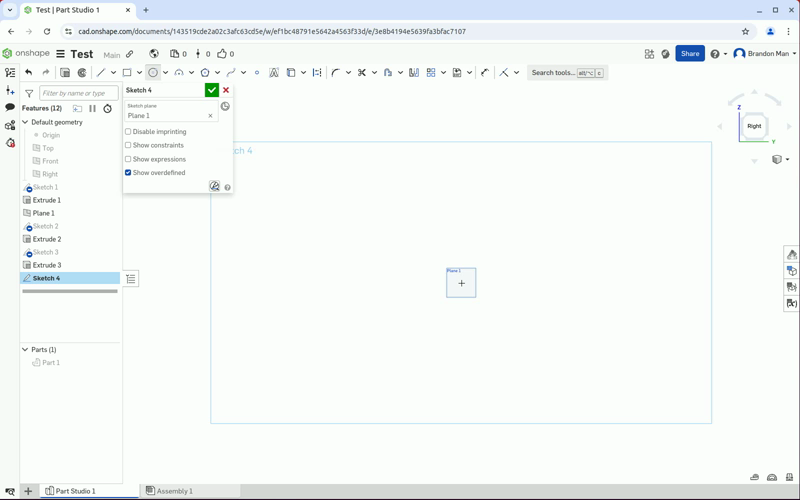
key_up(shift)
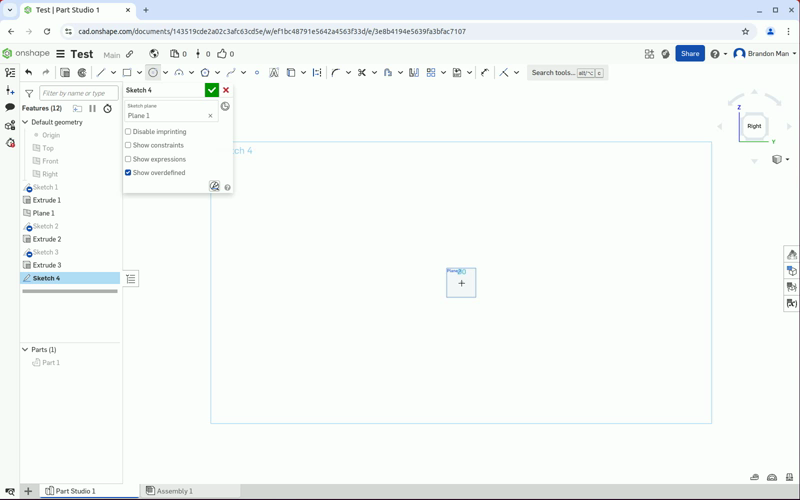
mouse_move(488, 282)
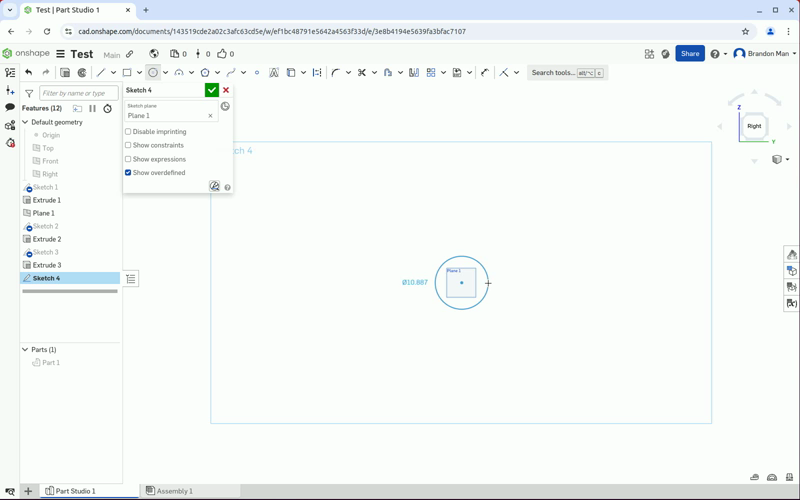
click(488, 282)
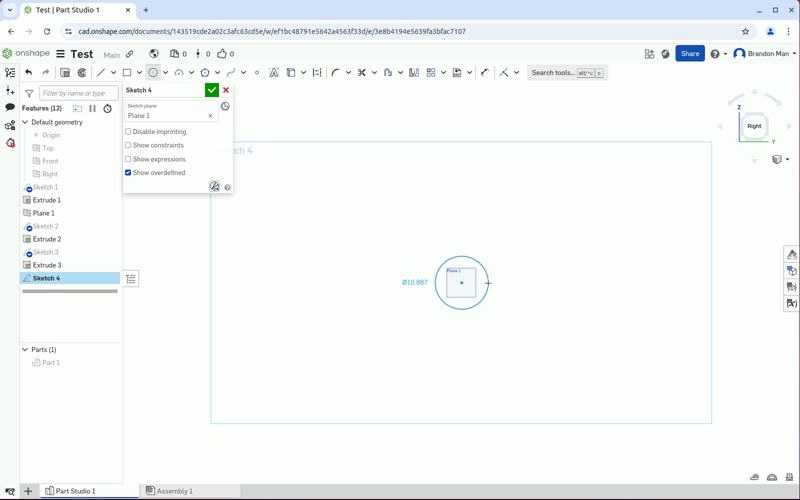
key(esc)
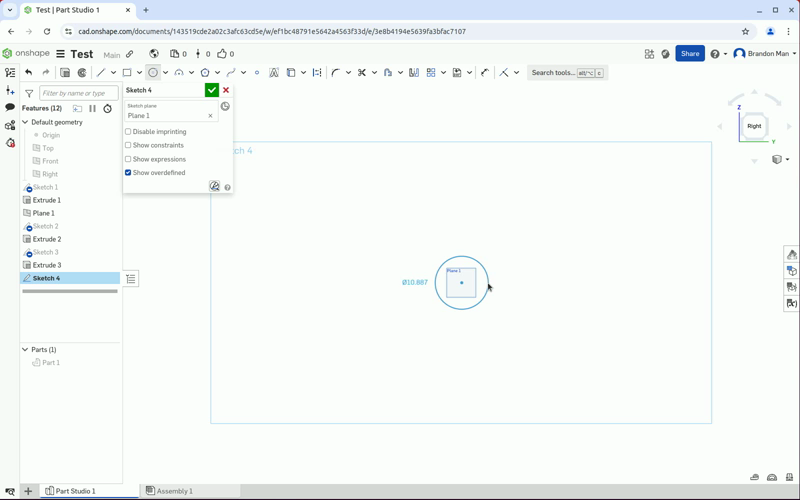
mouse_move(469, 273)
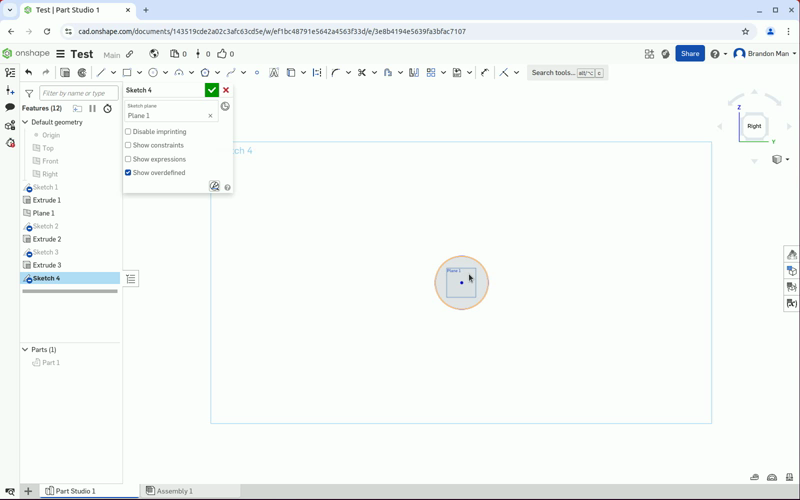
click(469, 273)
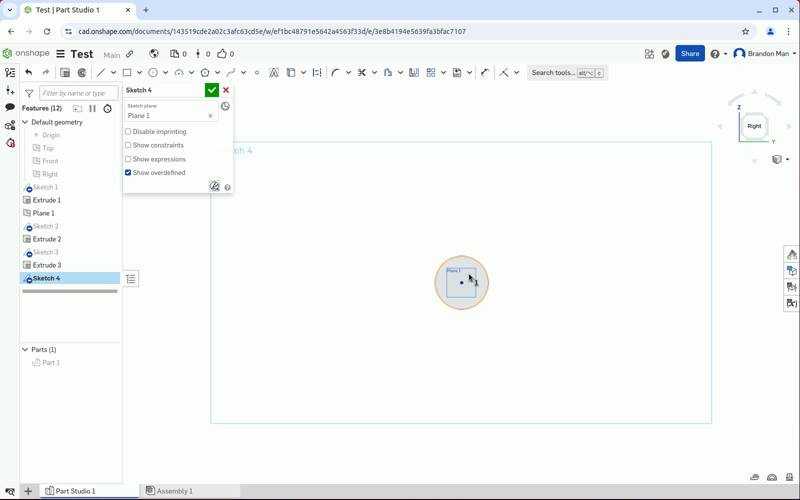
mouse_move(73, 352)
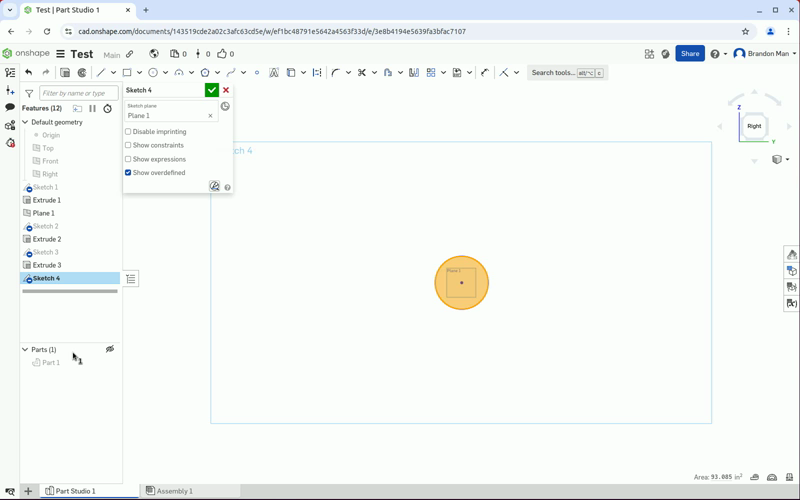
key(shift+y)
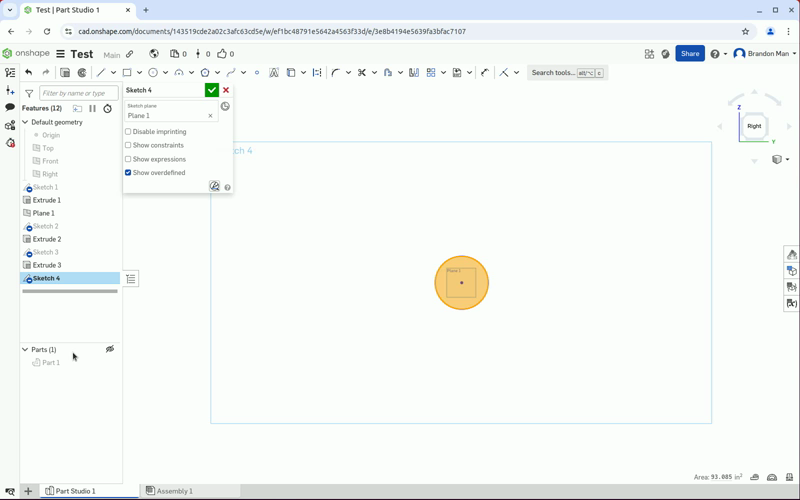
key(shift+e)
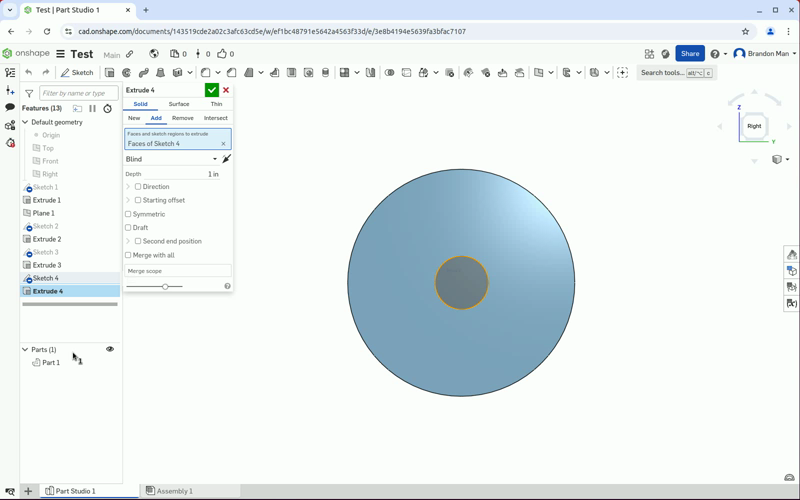
mouse_move(143, 106)
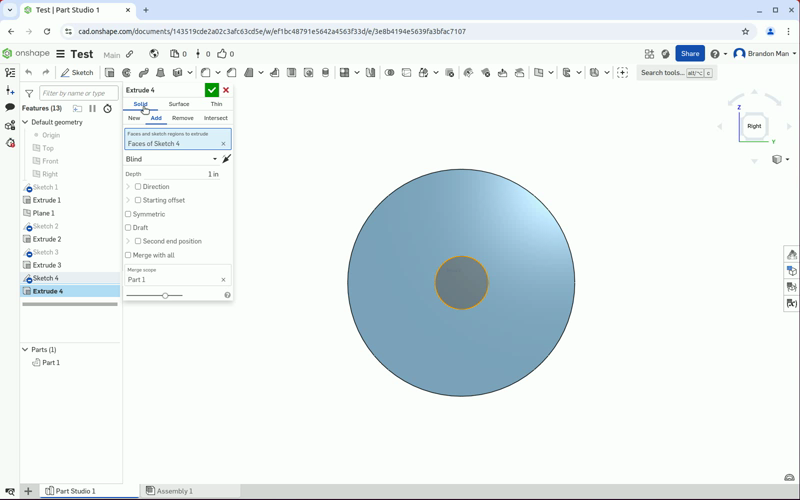
click(143, 106)
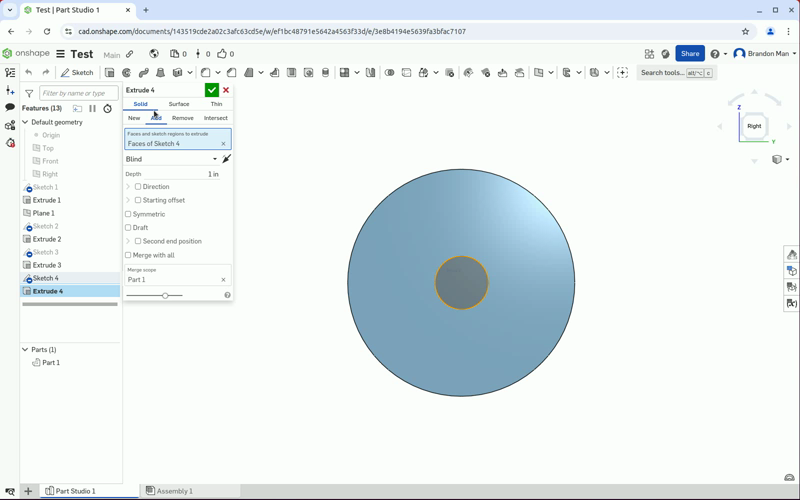
mouse_move(186, 120)
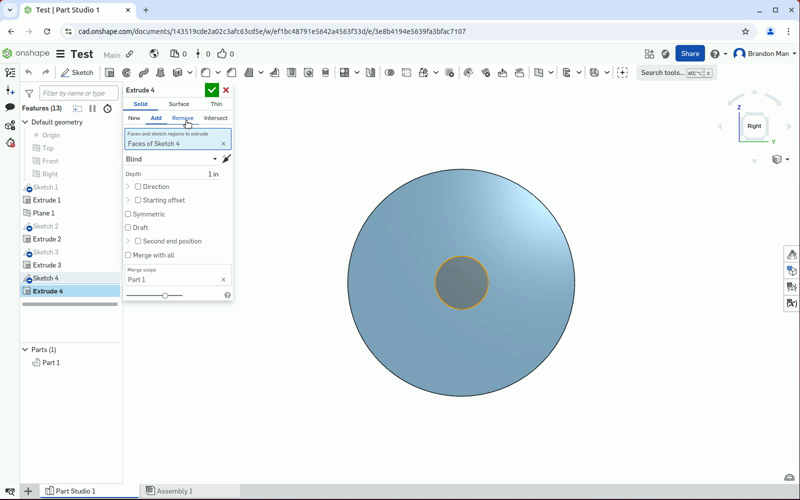
click(186, 120)
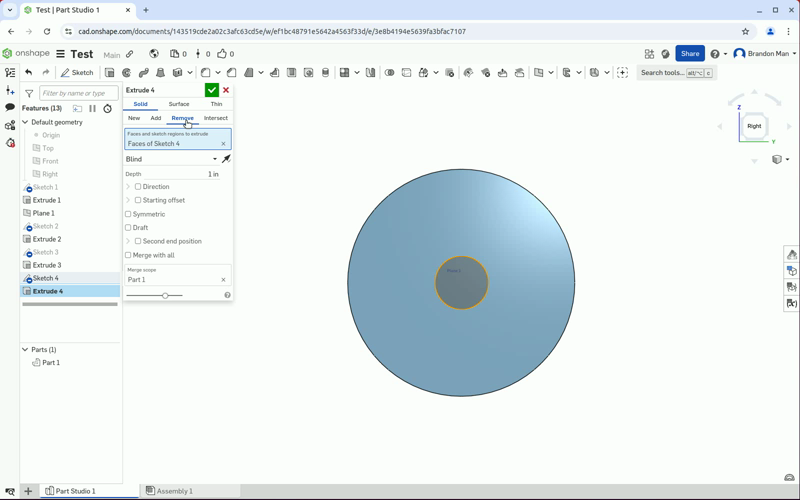
key(tab, 4)
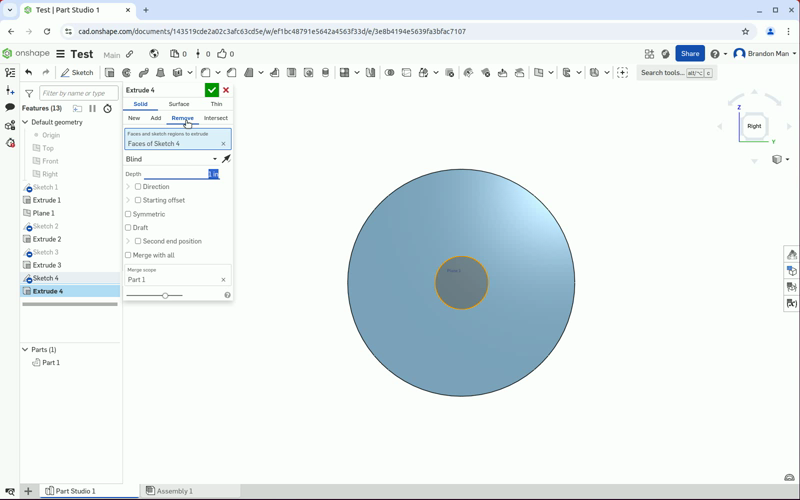
text(3.611)
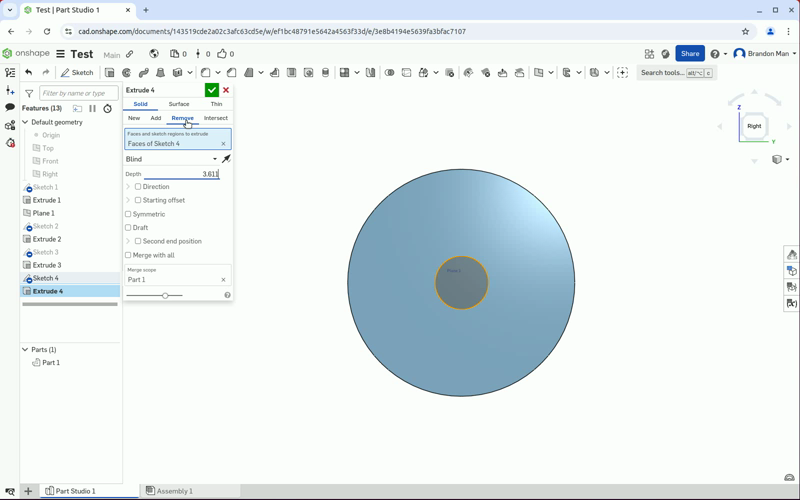
key(tab, 6)
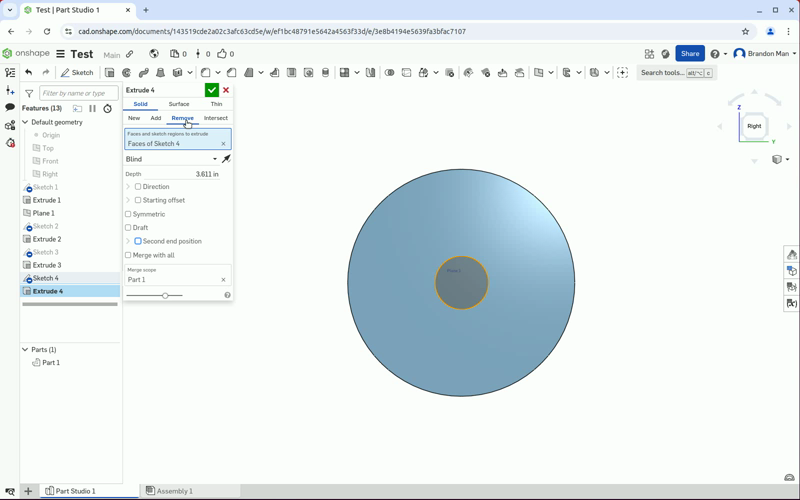
key(space)
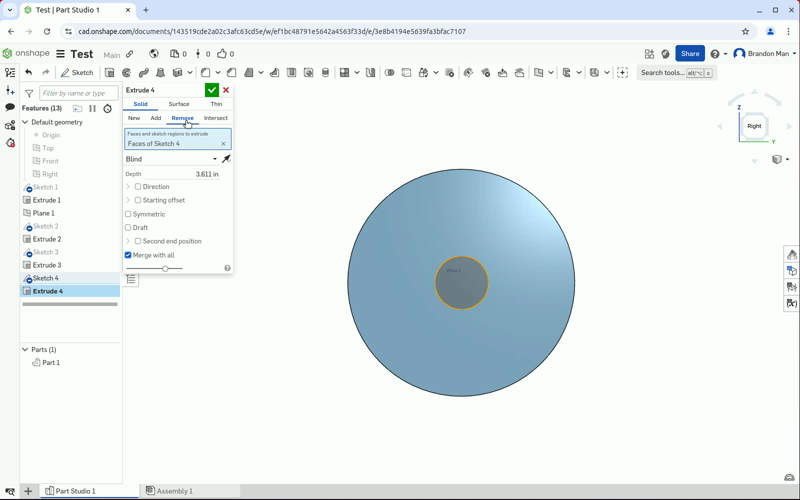
key(enter)
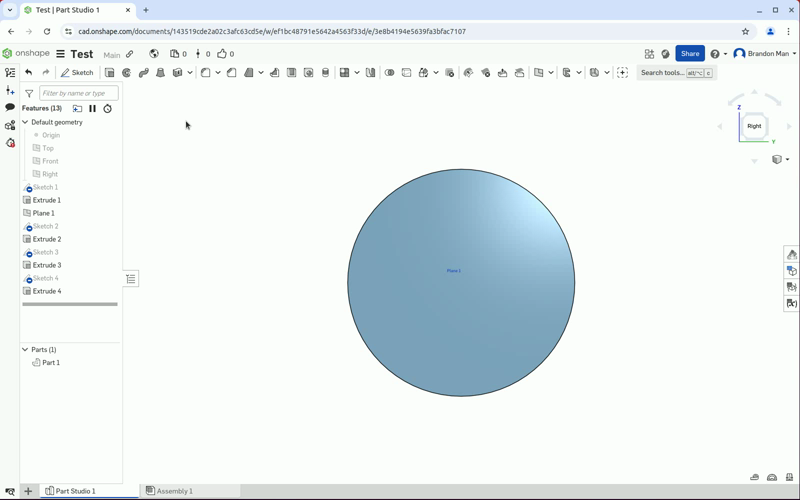
key(shift+h)
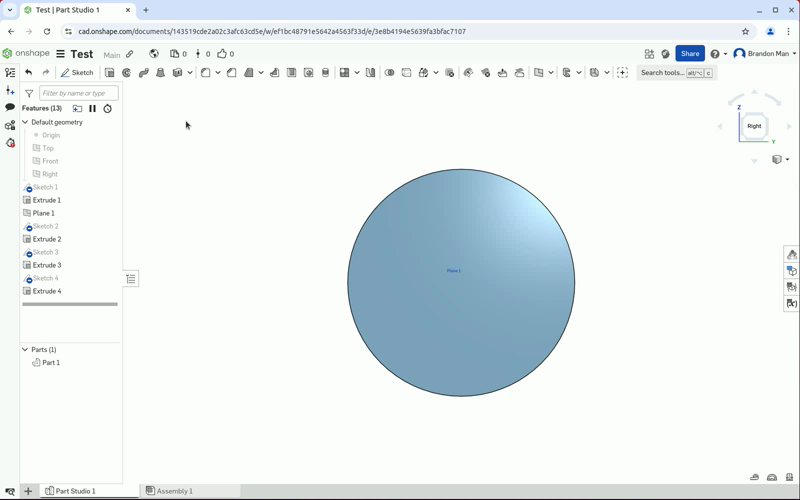
key(shift+h)
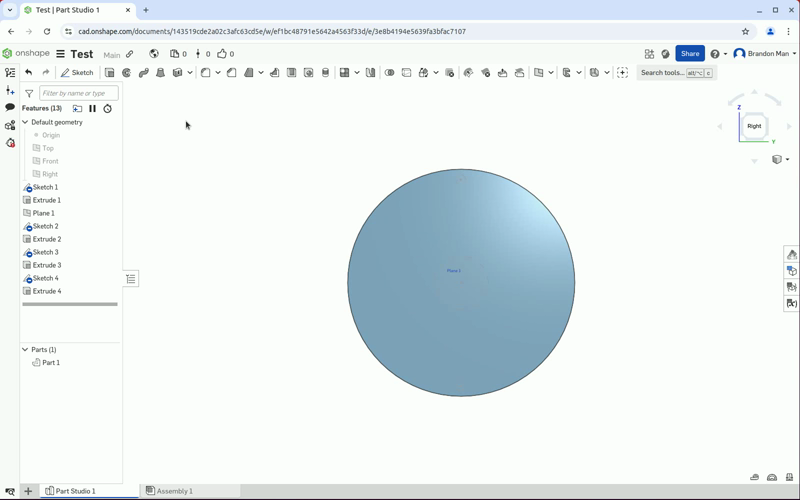
key(shift+7)
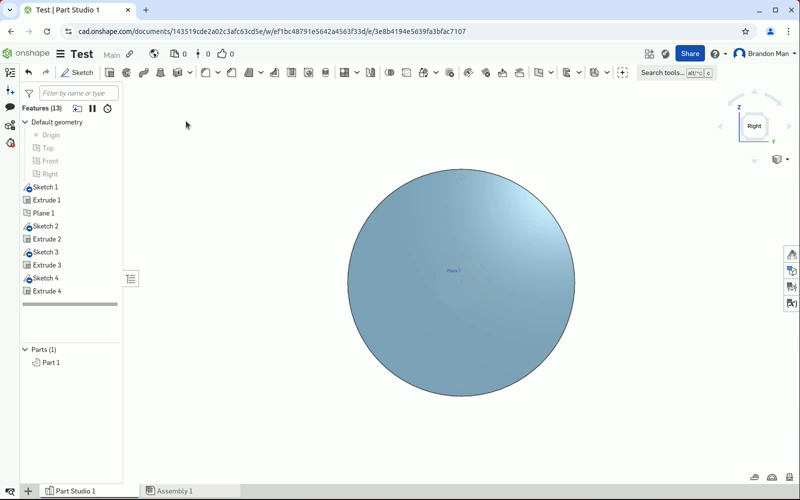
key(right, 2)
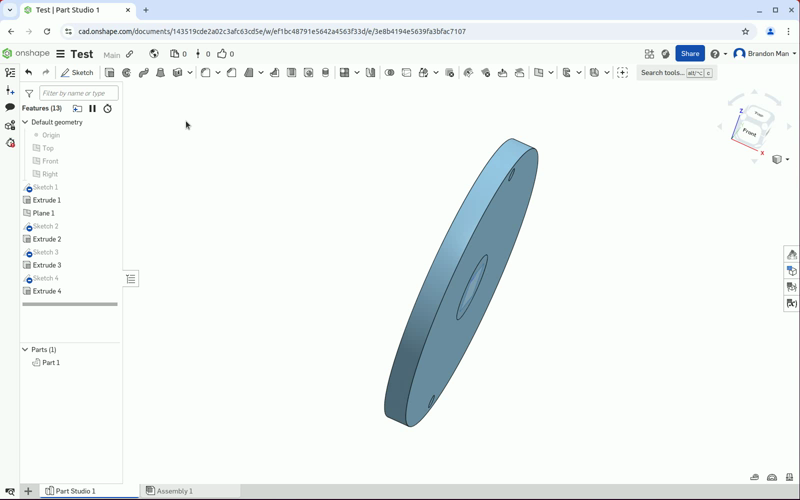
key(down, 2)
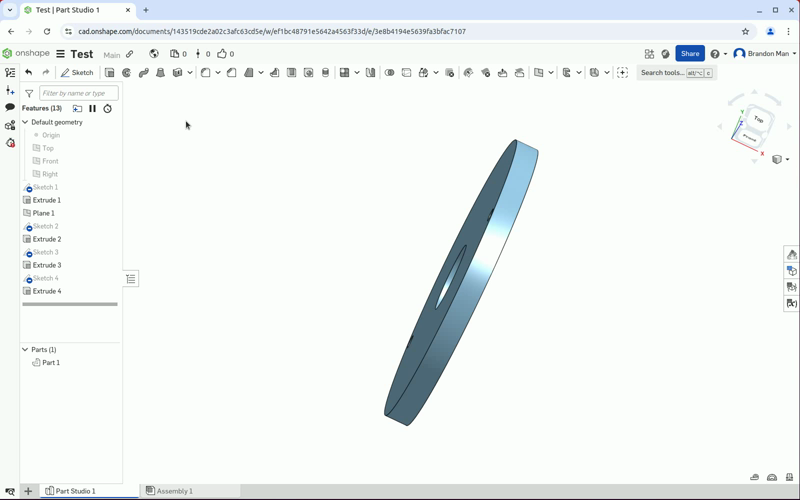
key(up, 2)
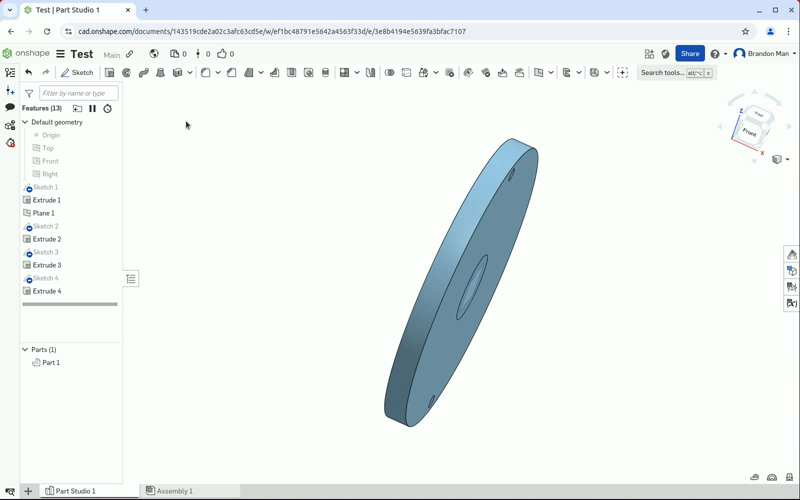
key(left, 2)
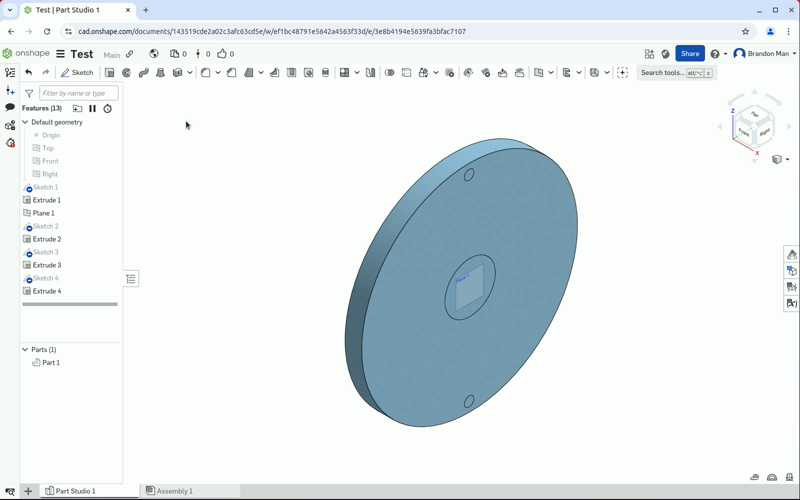
mouse_move(73, 189)
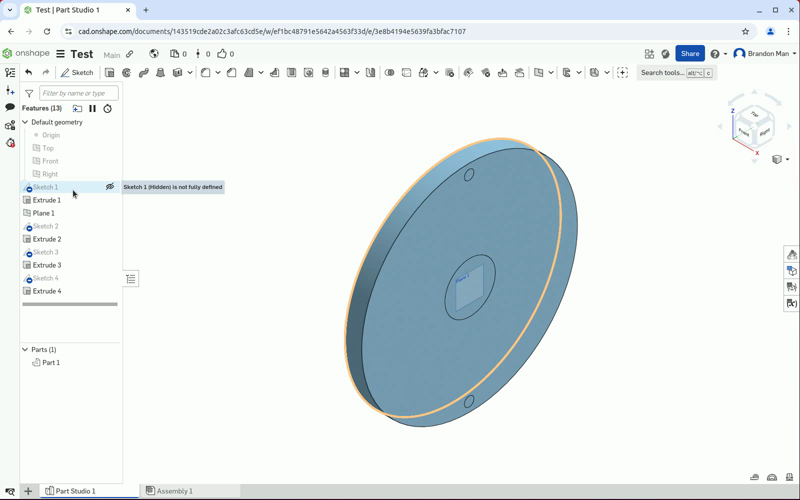
click(73, 189)